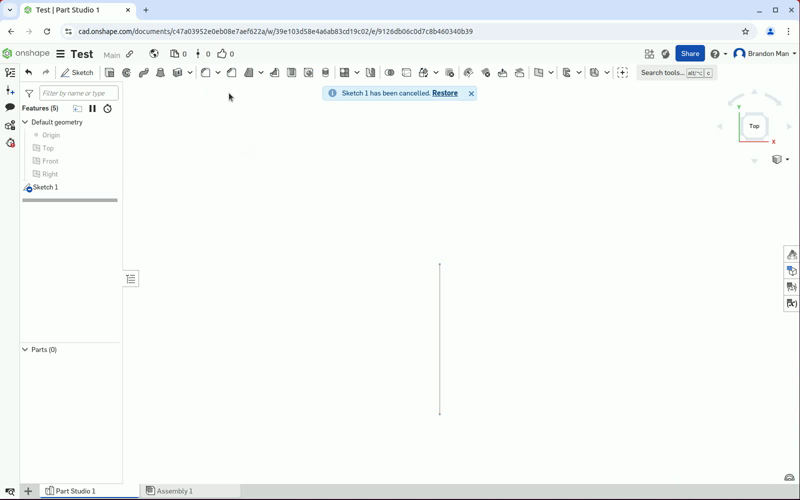
key(shift+h)
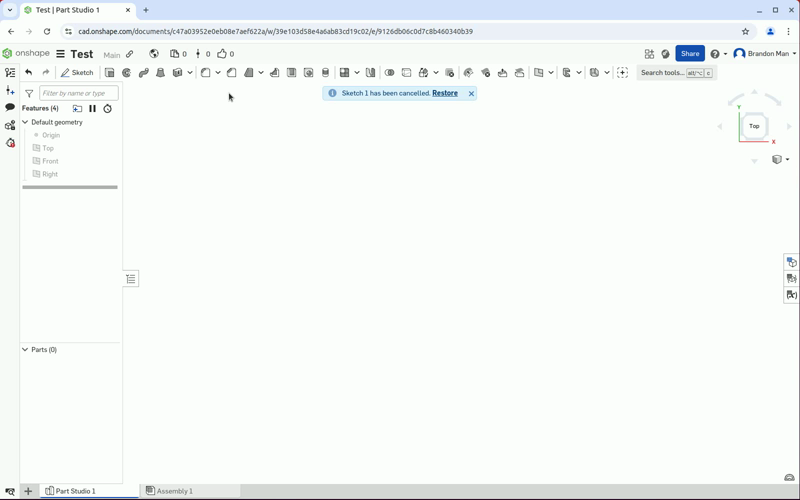
mouse_move(73, 352)
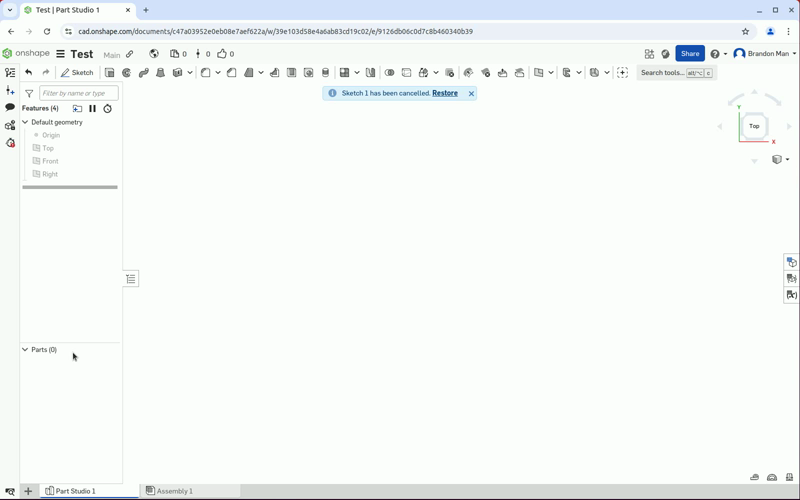
key(y)
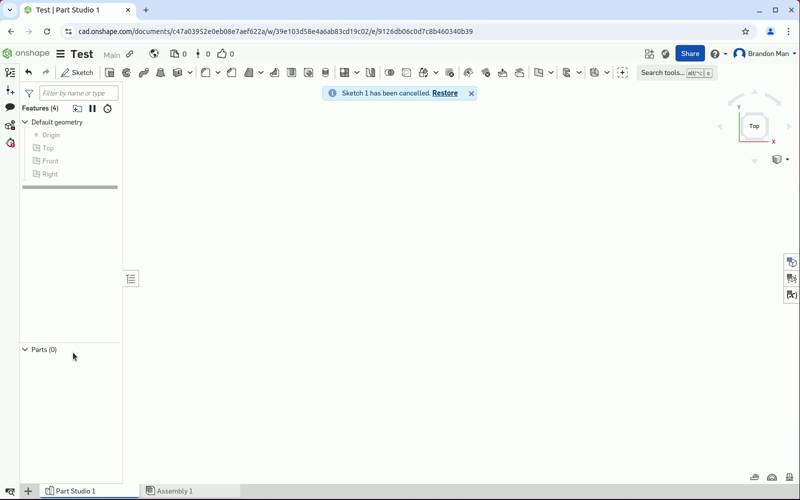
key(shift+p)
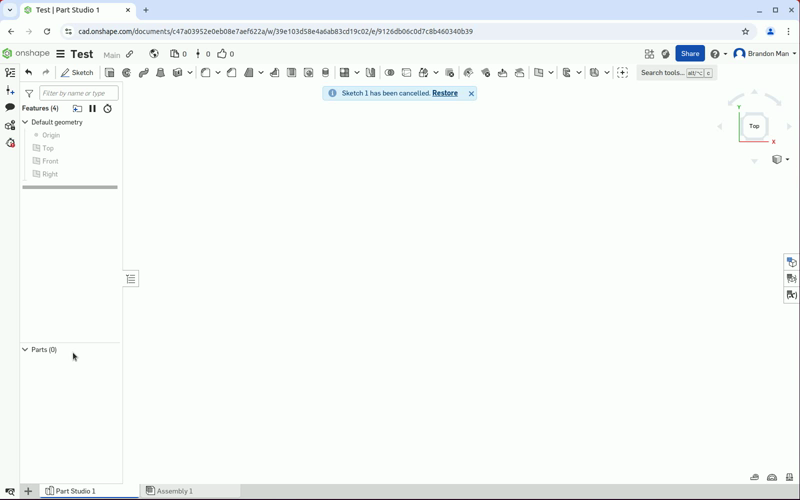
key(space)
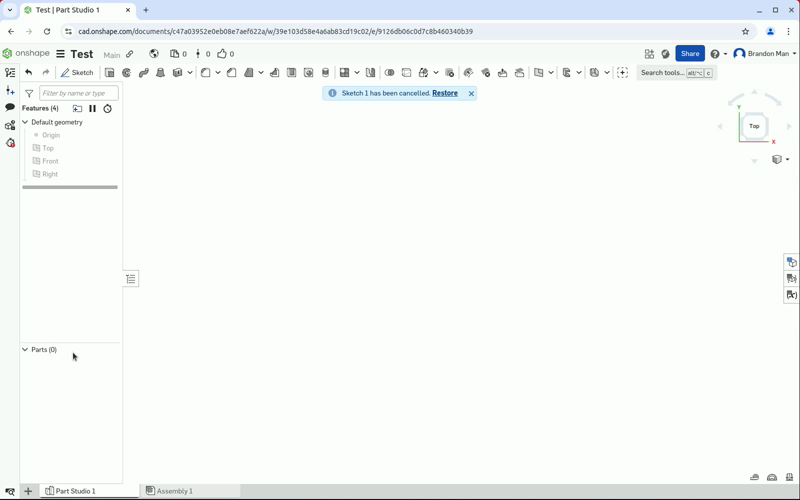
key_down(shift)
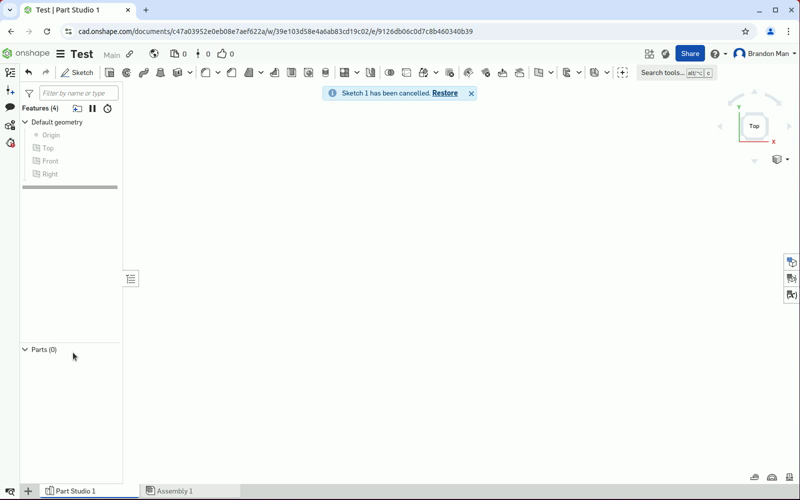
key(up)
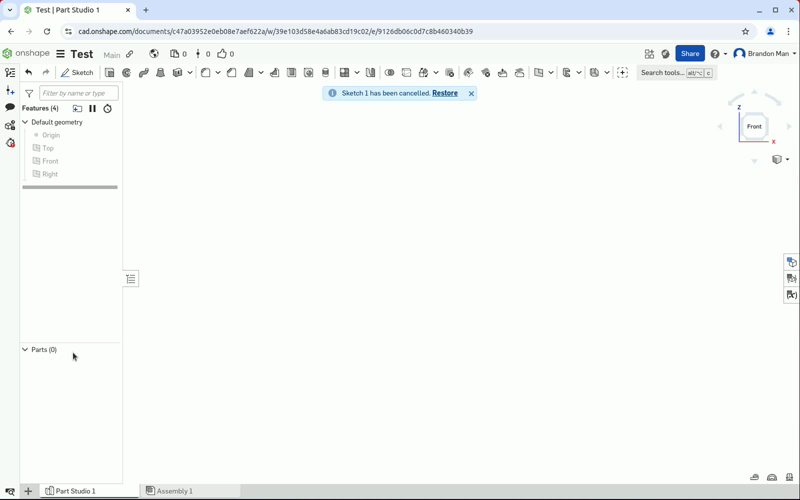
key_up(shift)
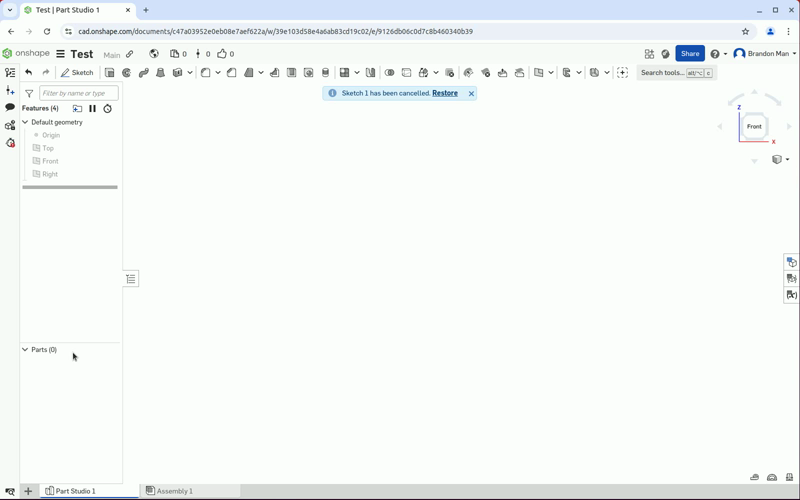
mouse_move(73, 352)
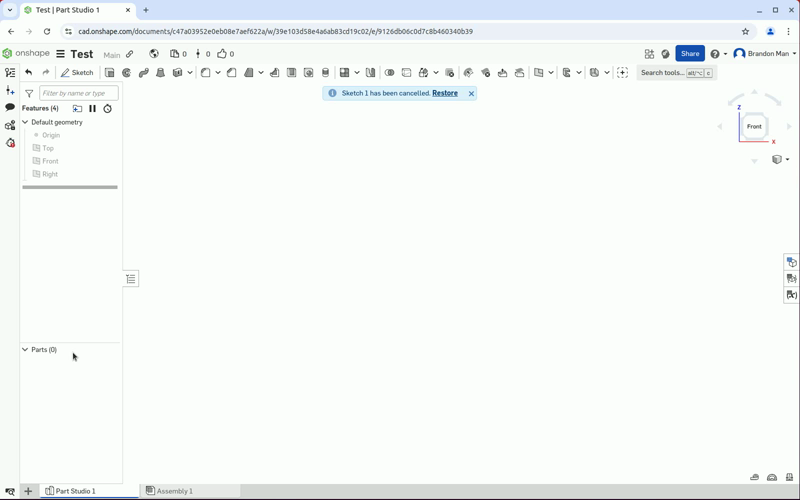
key(shift+y)
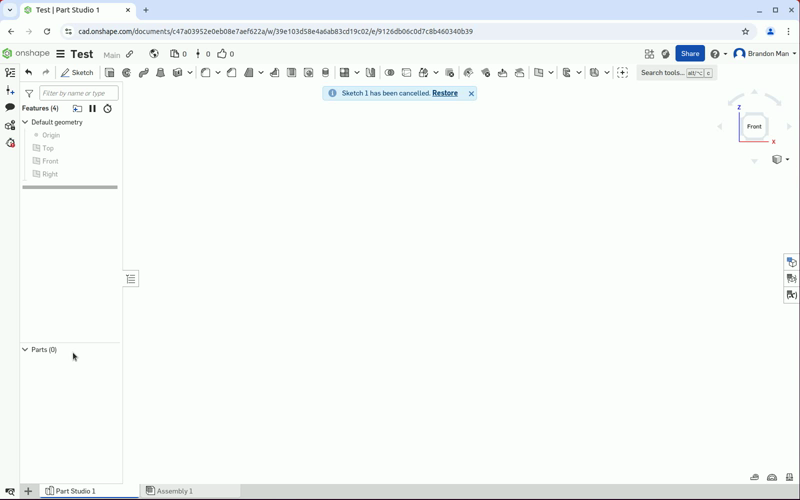
key(shift+s)
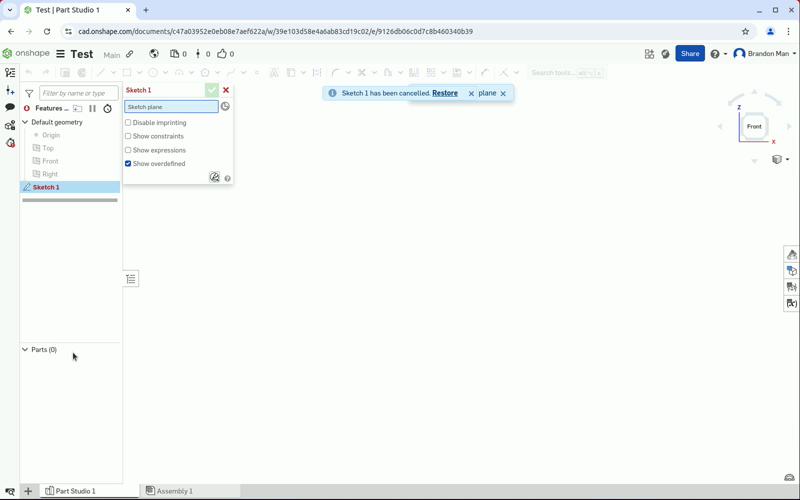
mouse_move(73, 163)
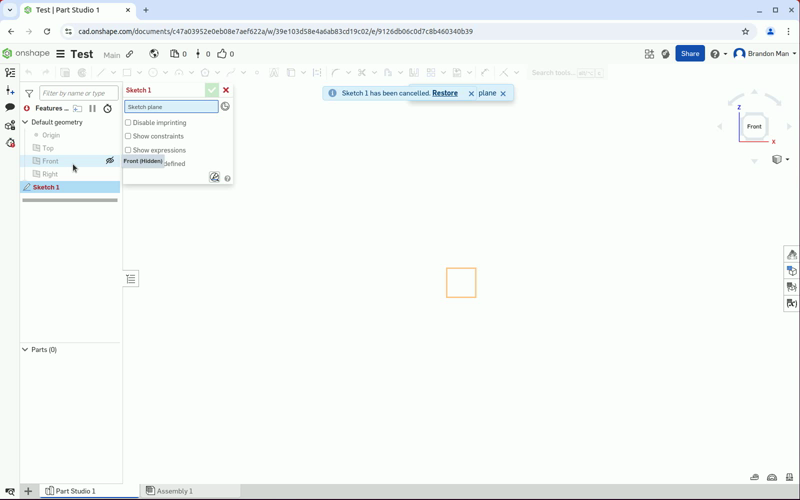
click(73, 163)
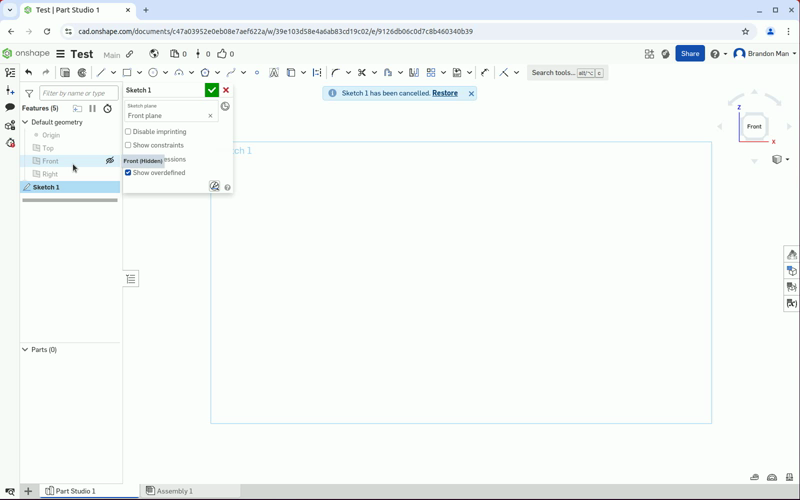
mouse_move(73, 352)
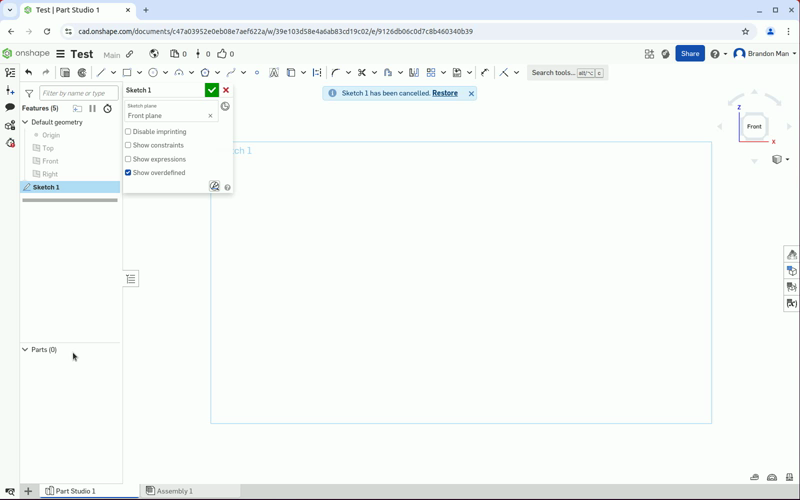
key(y)
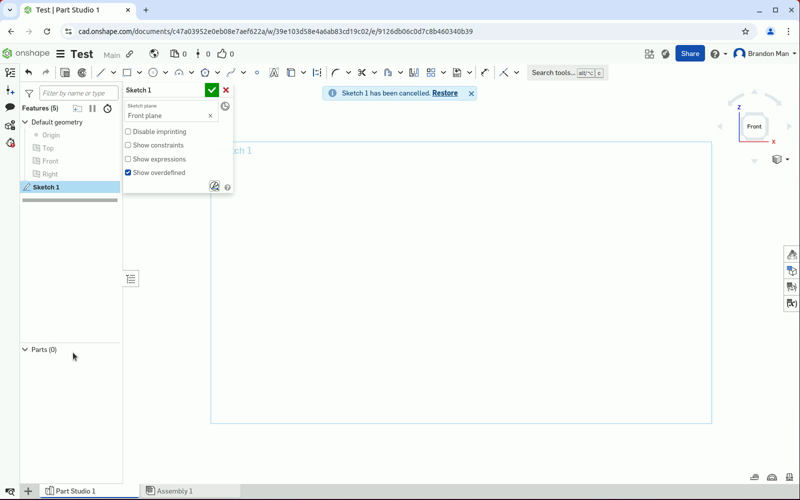
key(l)
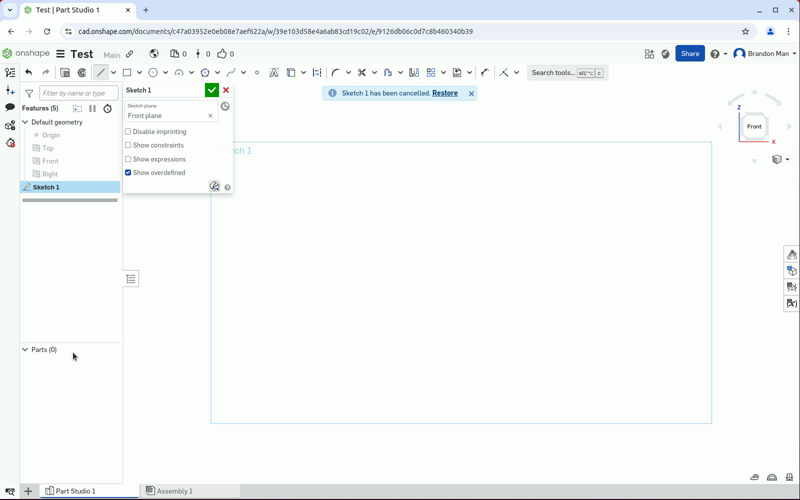
key_down(shift)
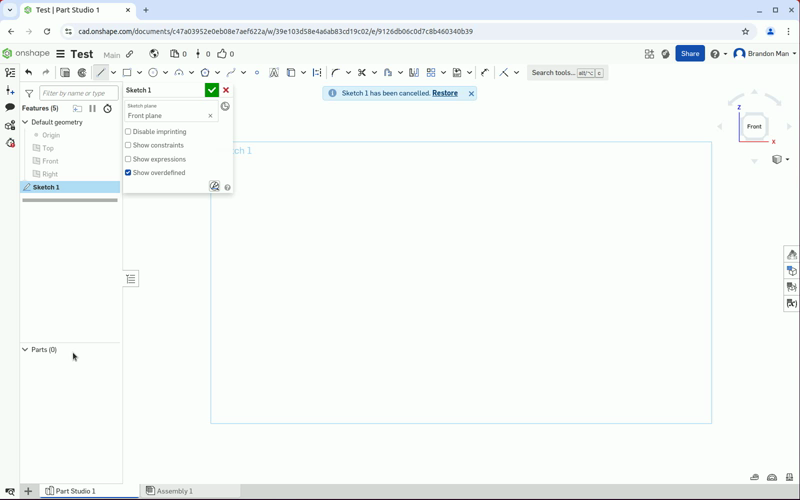
mouse_move(348, 254)
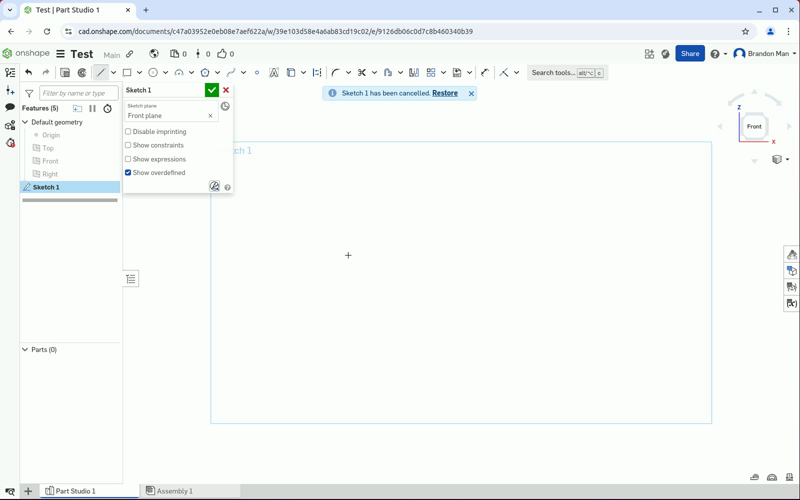
click(348, 254)
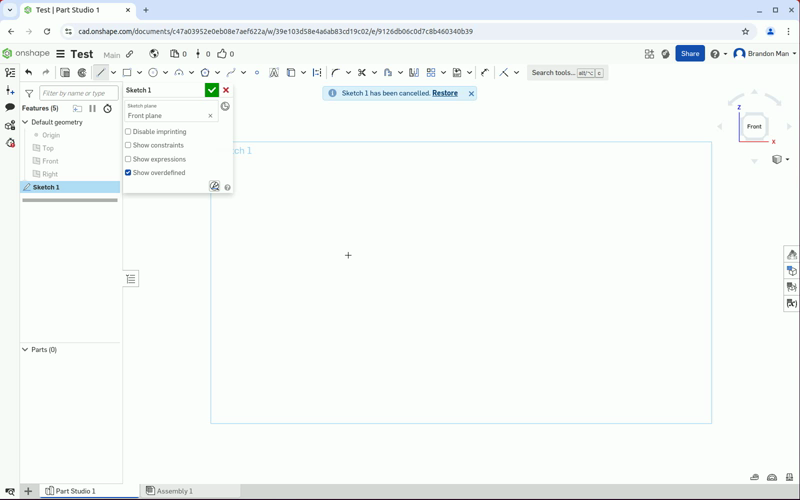
key_up(shift)
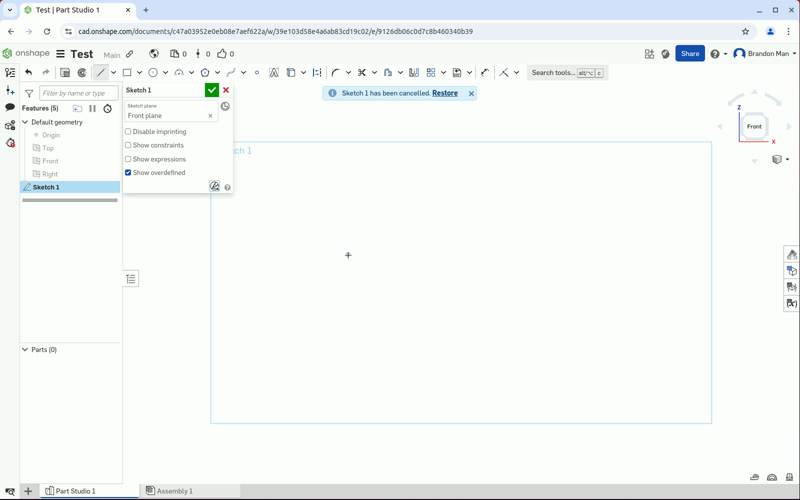
key_down(shift)
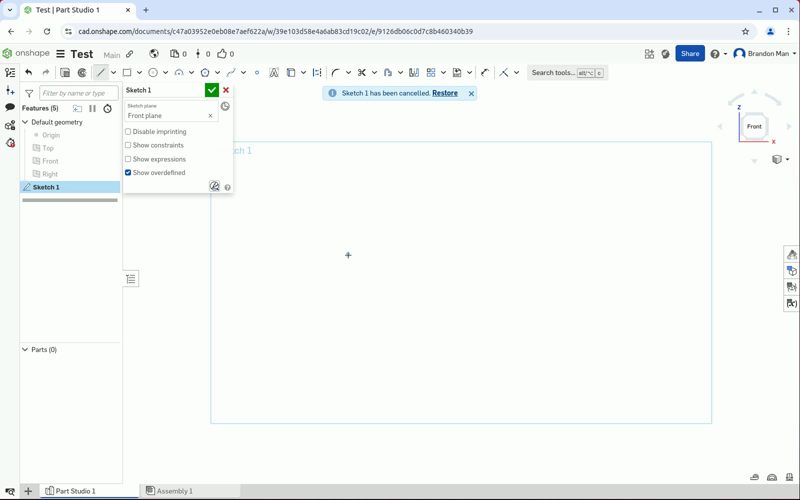
mouse_move(502, 254)
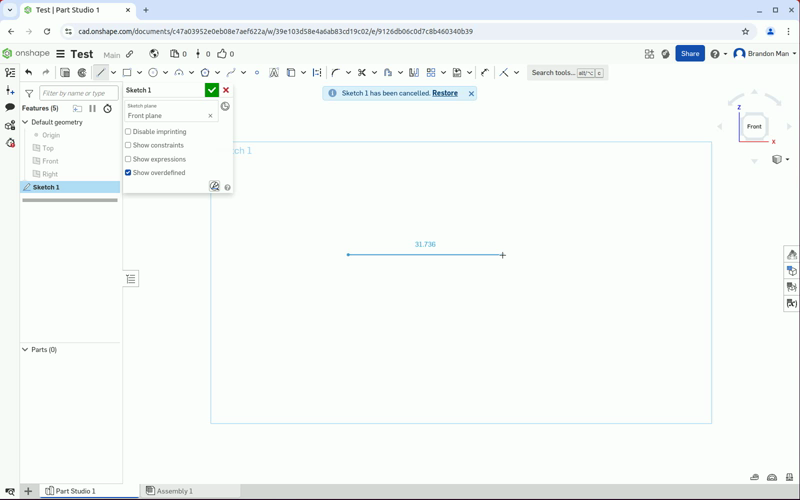
click(502, 254)
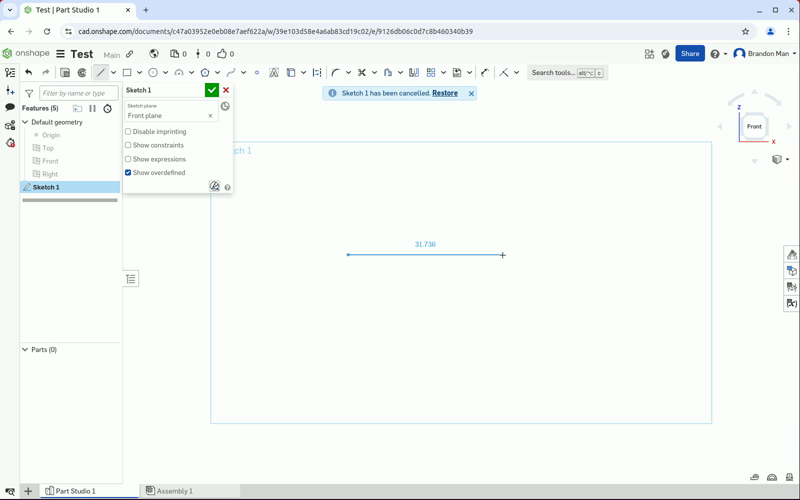
key_up(shift)
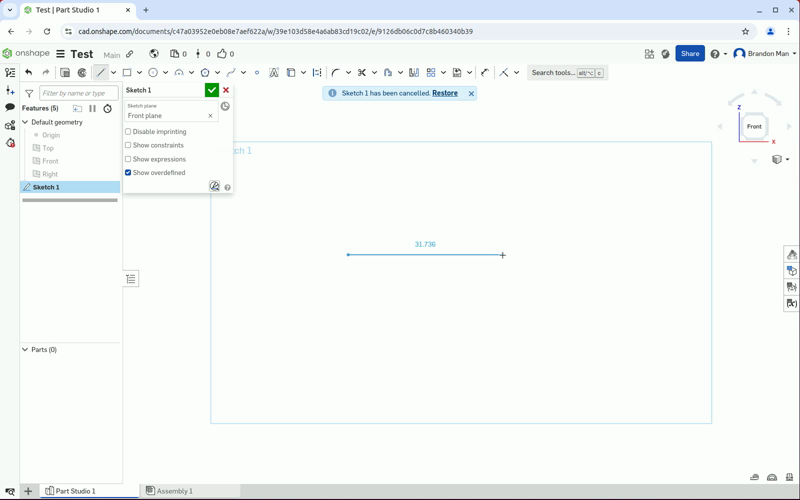
key_down(shift)
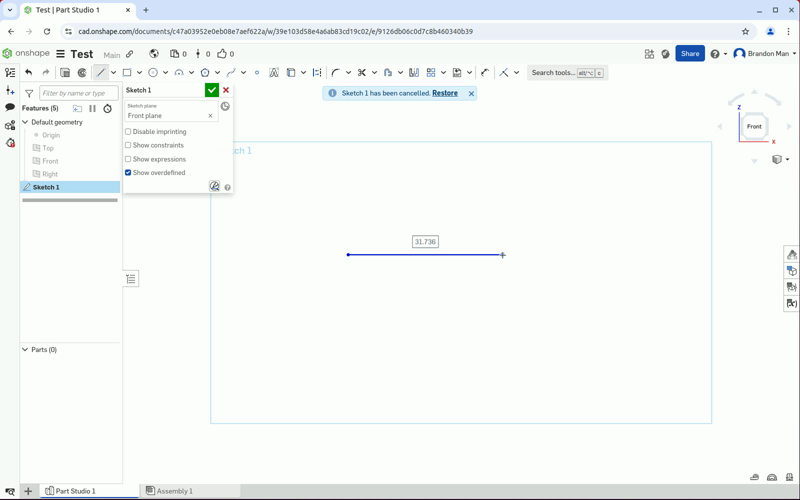
mouse_move(532, 254)
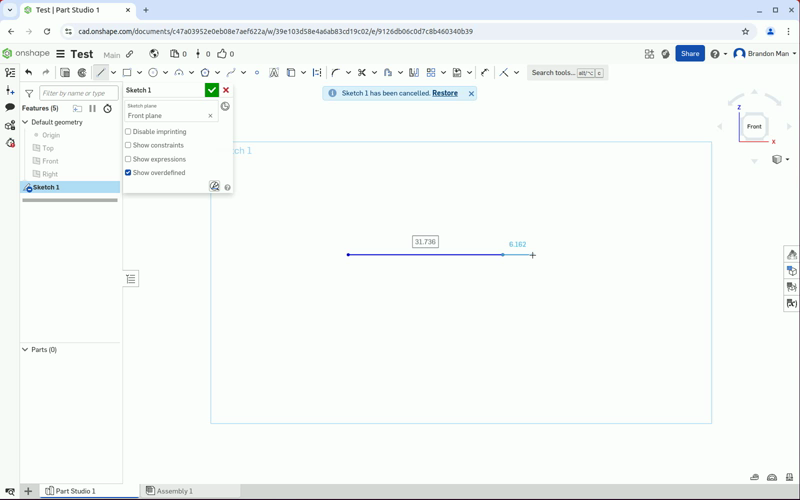
mouse_move(502, 228)
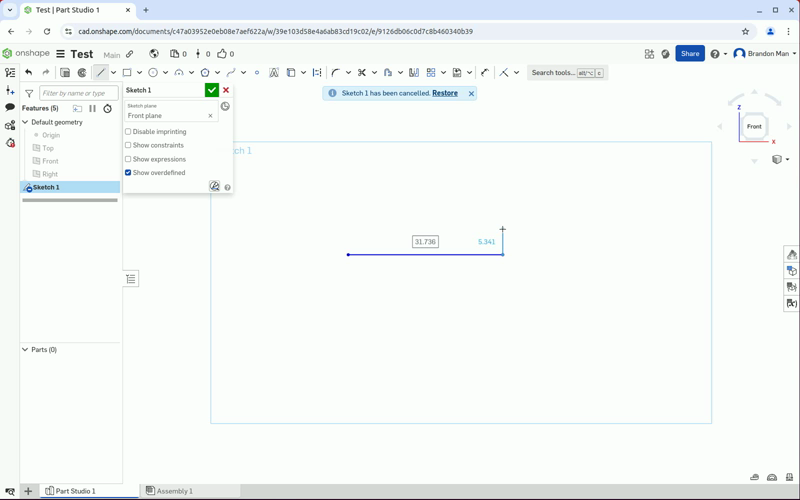
click(502, 228)
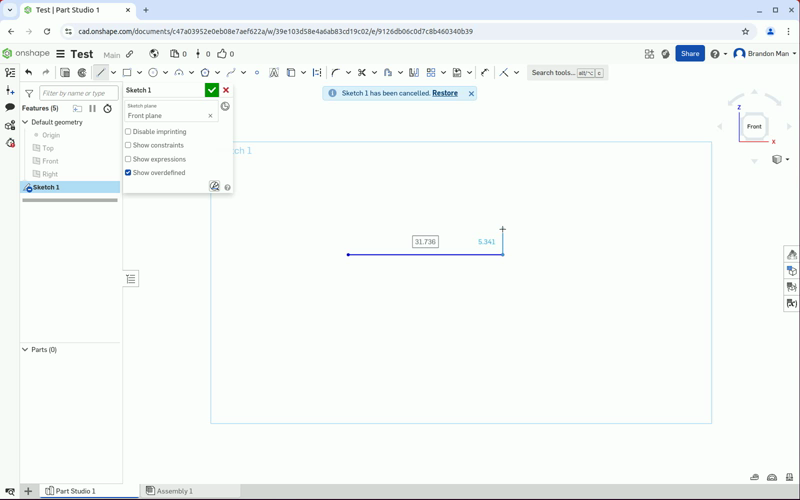
key_up(shift)
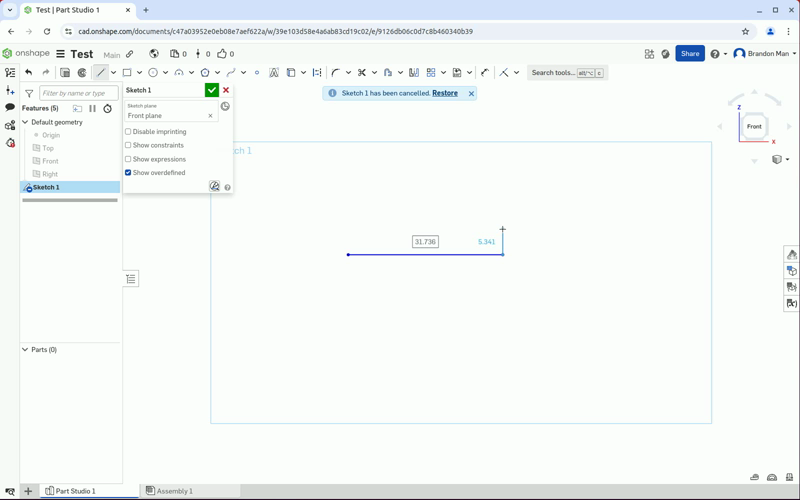
key_down(shift)
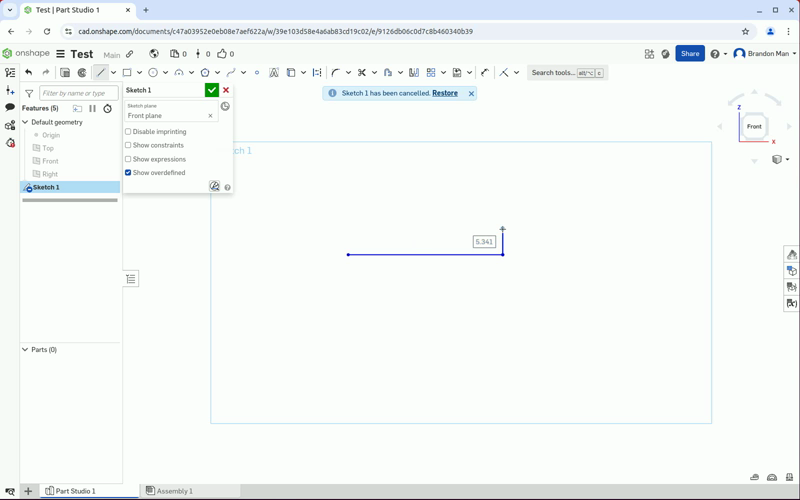
mouse_move(374, 228)
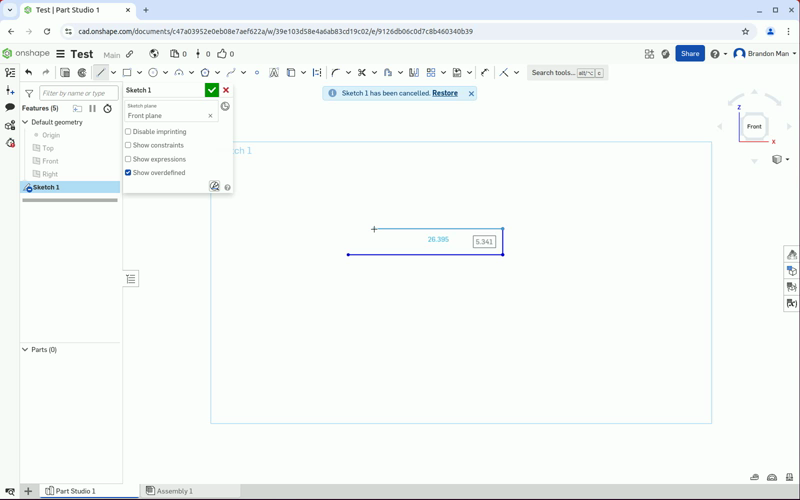
click(374, 228)
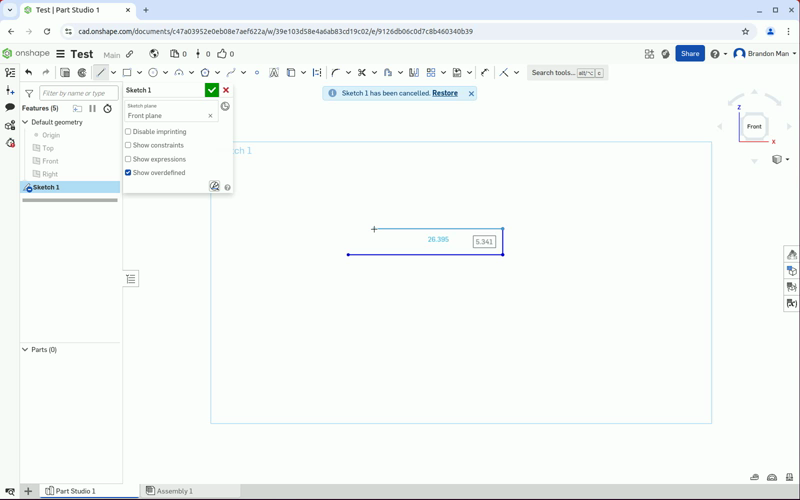
key_up(shift)
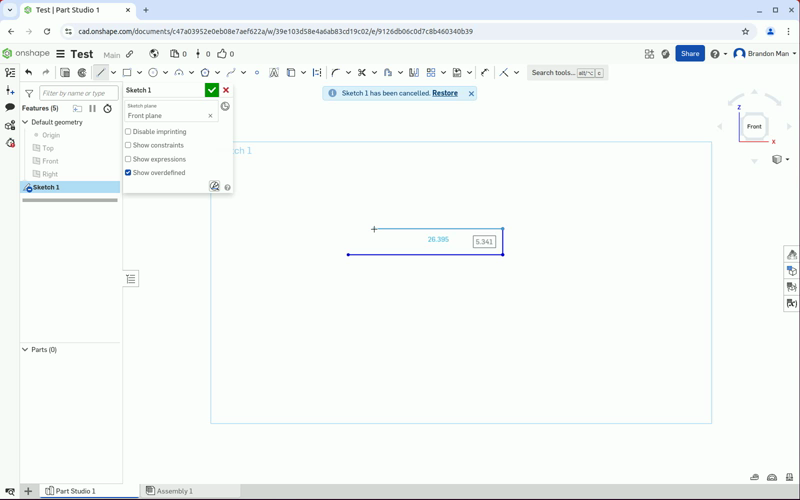
key_down(shift)
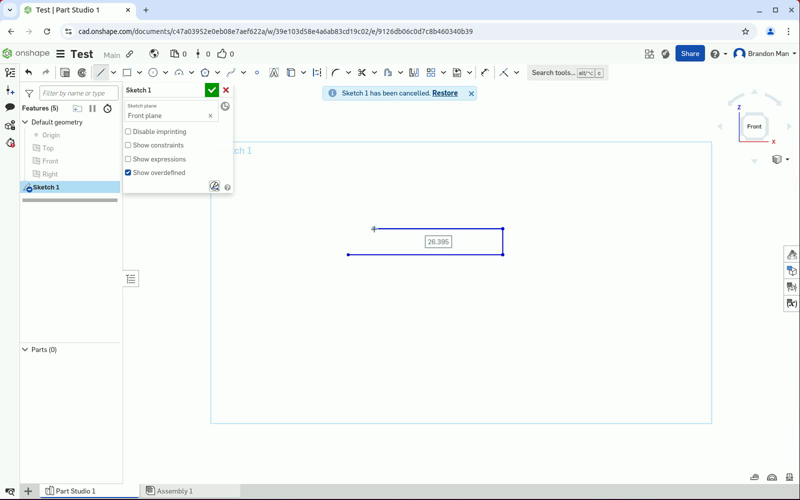
mouse_move(404, 228)
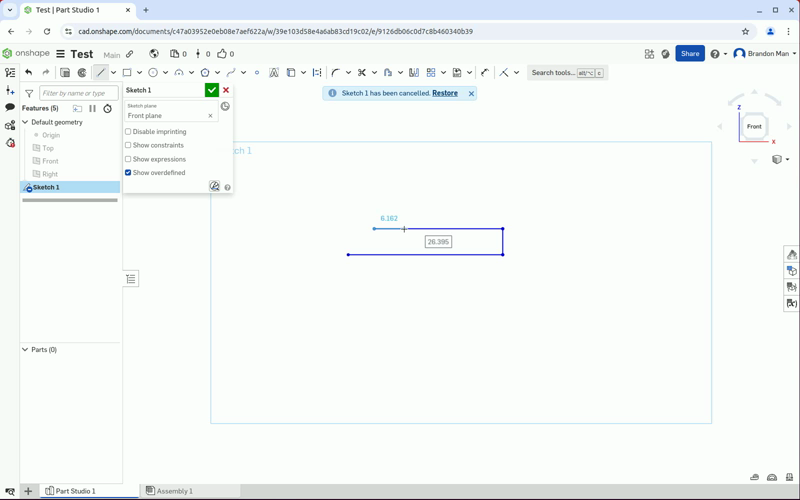
mouse_move(374, 202)
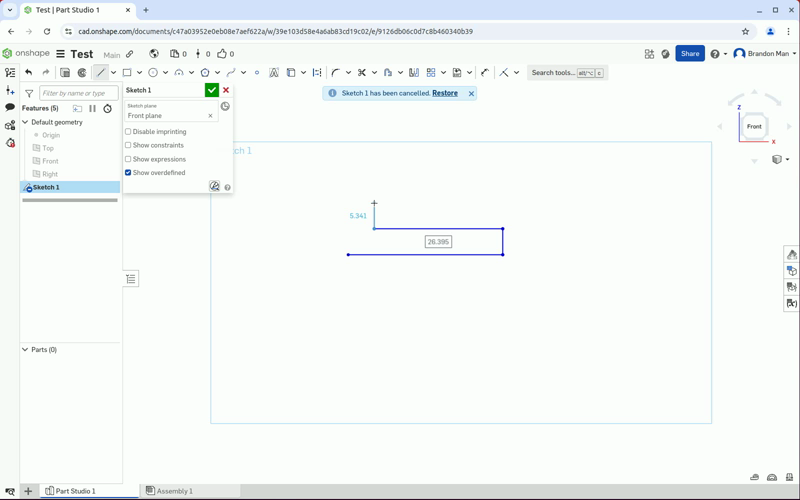
click(374, 202)
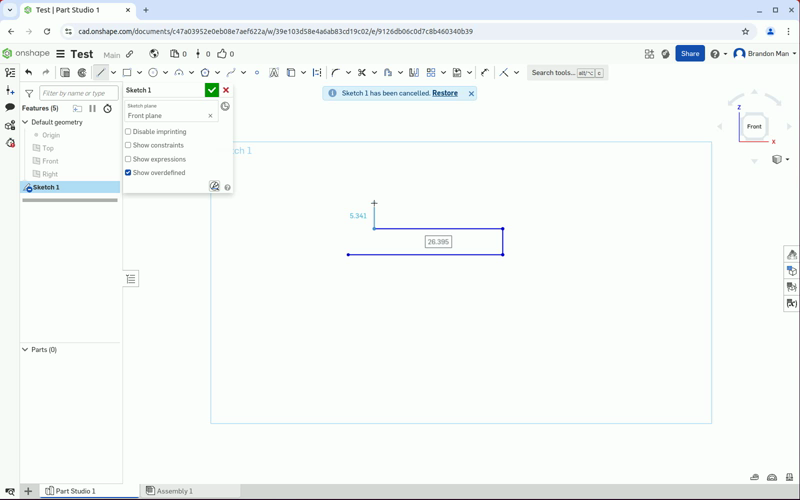
key_up(shift)
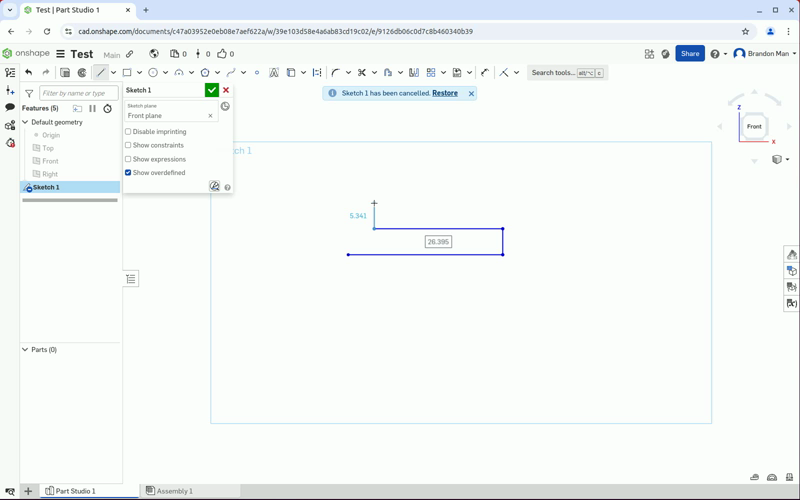
key_down(shift)
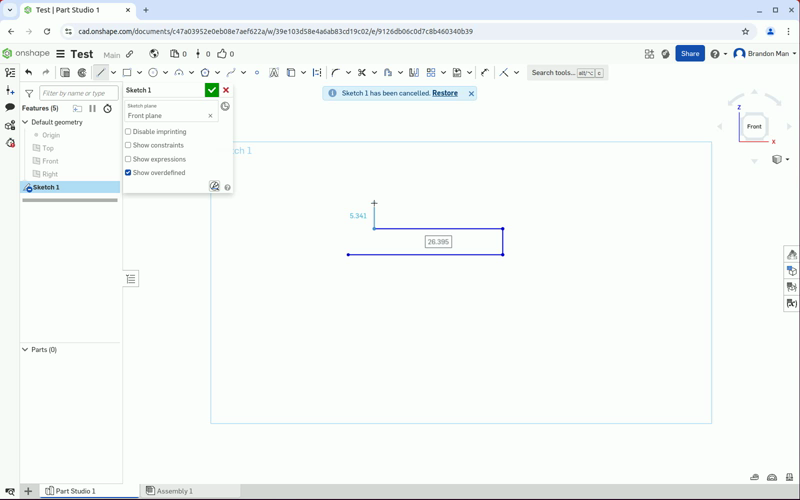
mouse_move(404, 202)
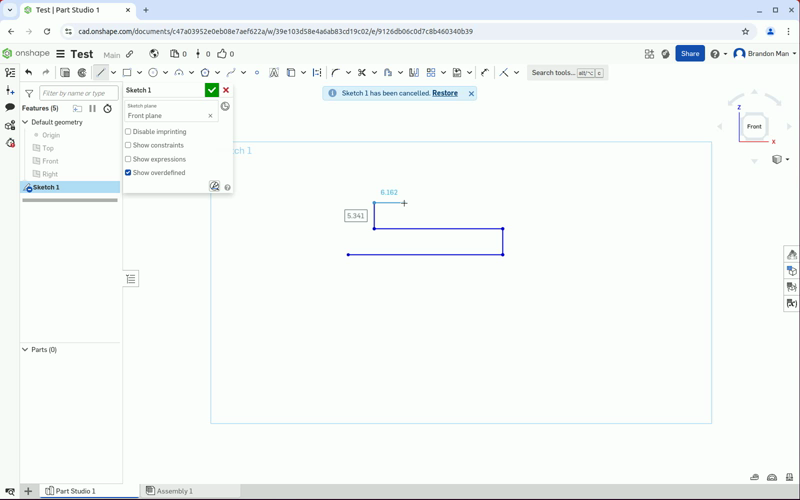
mouse_move(348, 202)
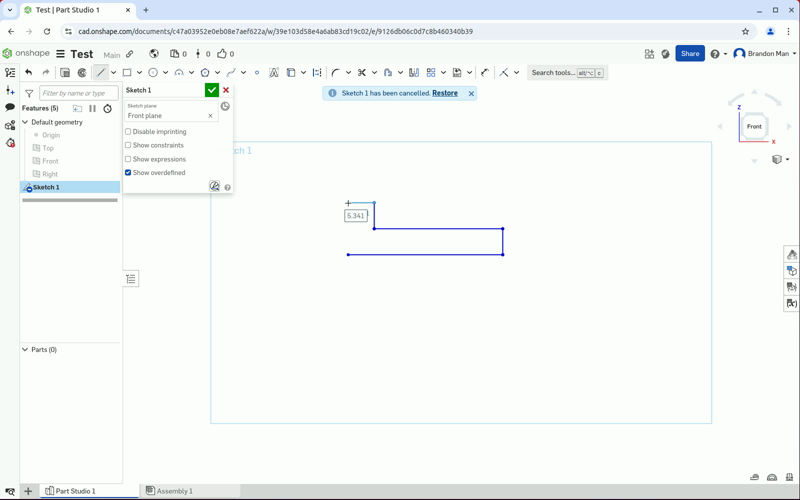
click(348, 202)
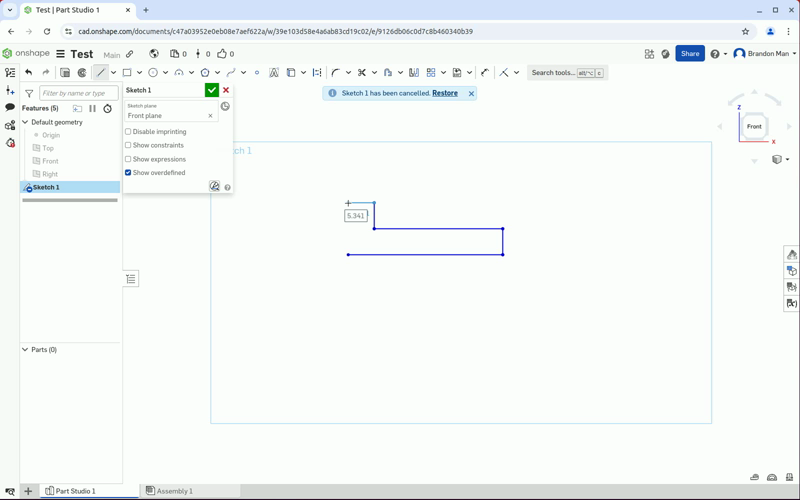
key_up(shift)
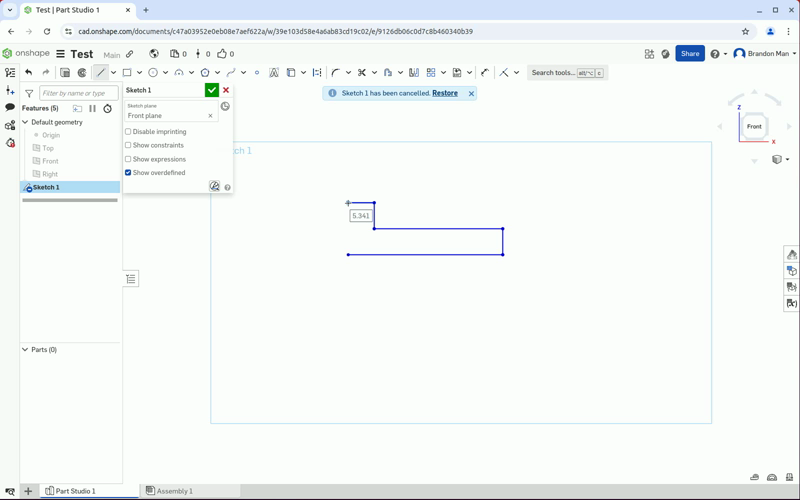
mouse_move(378, 202)
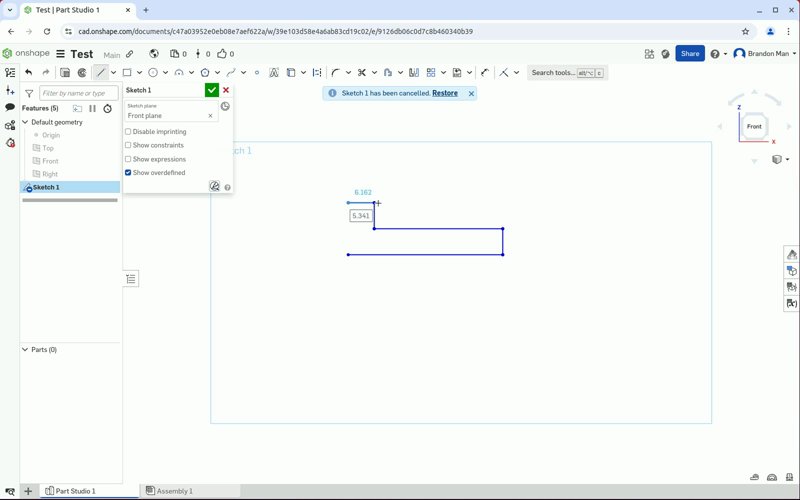
key_down(shift)
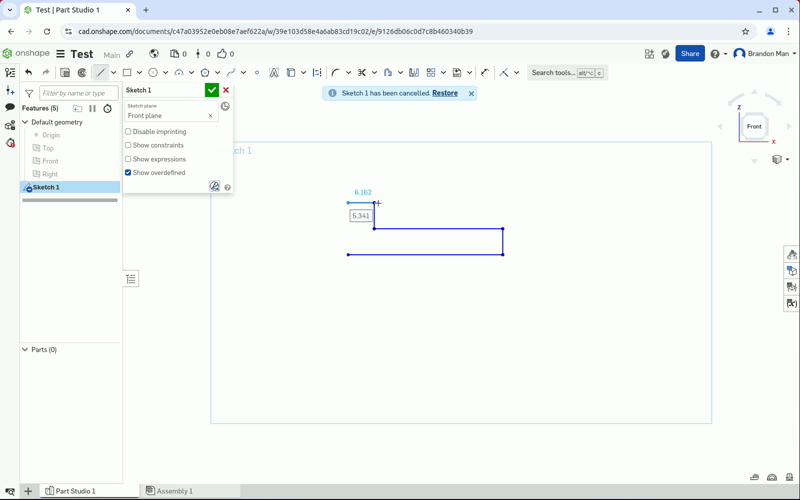
mouse_move(348, 254)
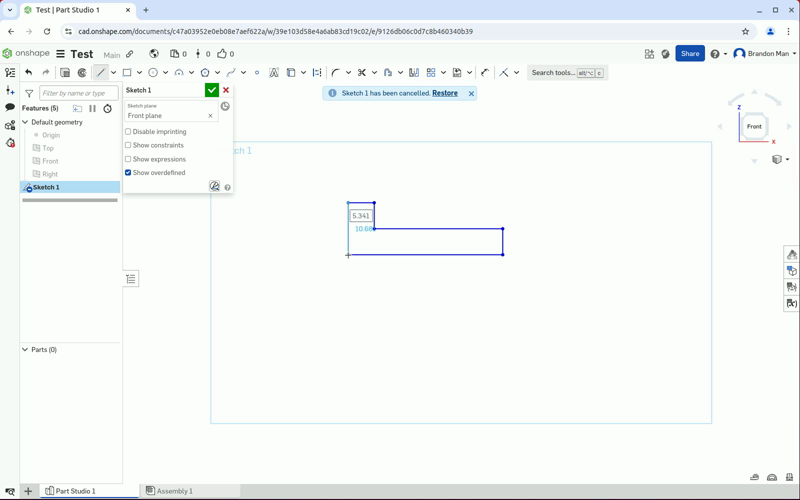
key_up(shift)
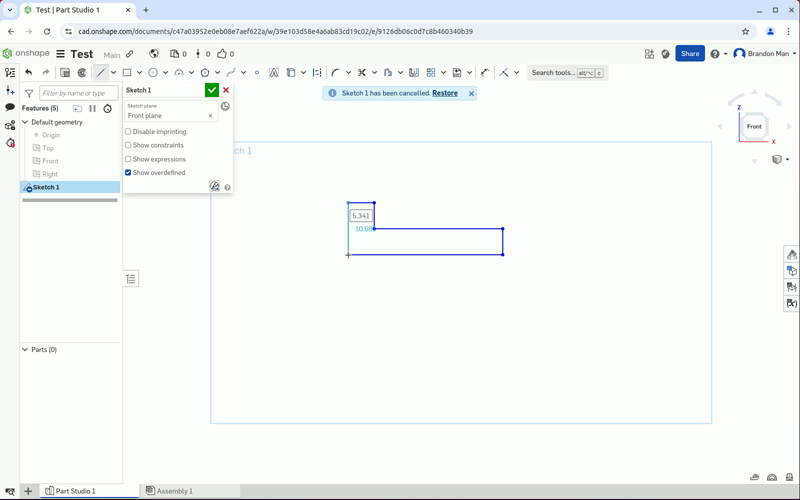
click(348, 254)
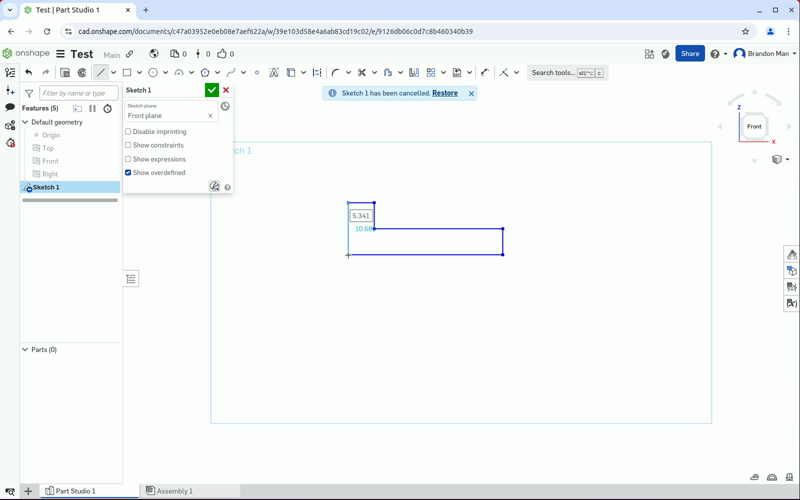
key(esc)
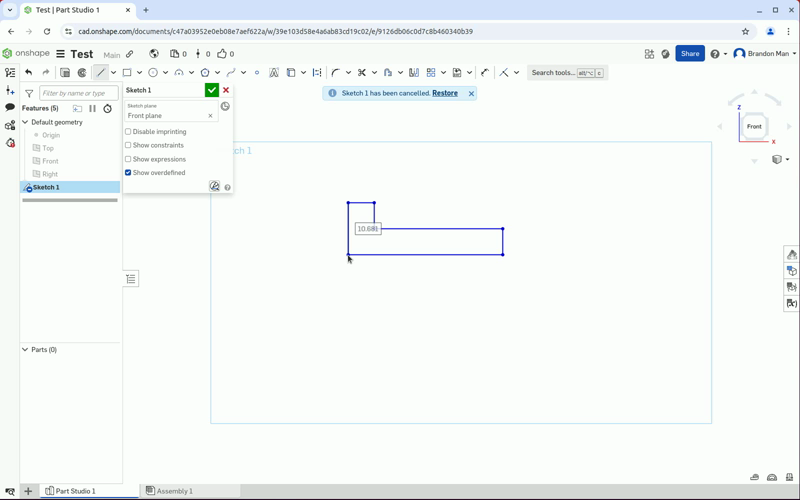
mouse_move(424, 248)
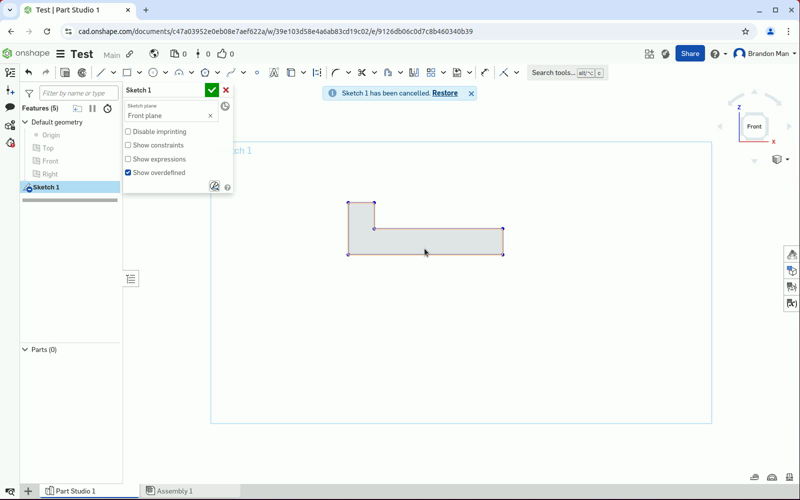
click(424, 248)
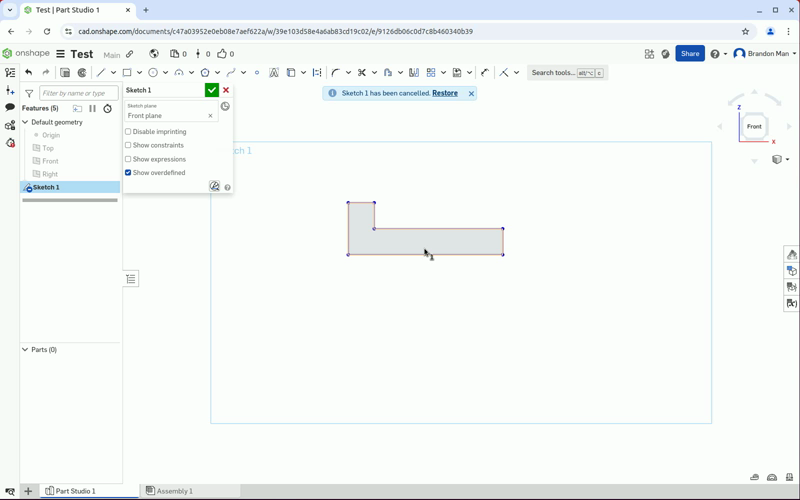
mouse_move(73, 352)
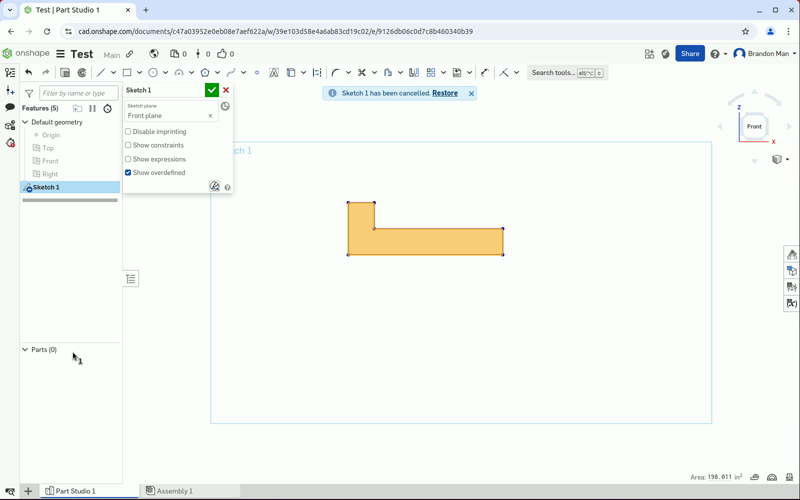
key(shift+y)
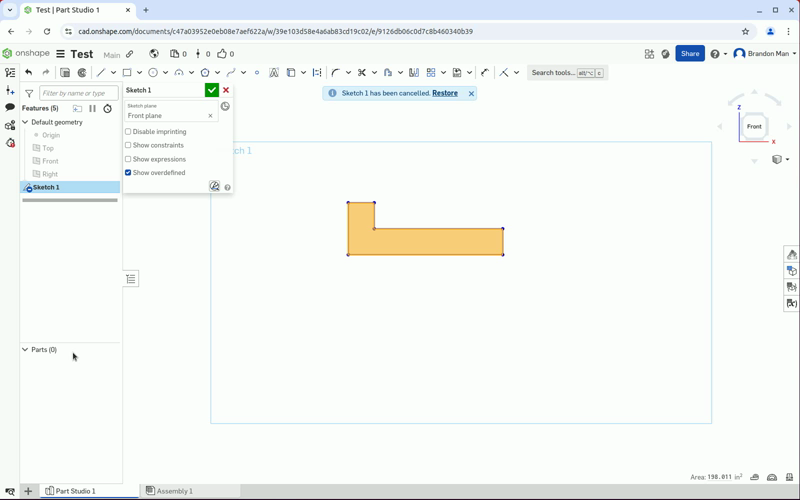
key(shift+e)
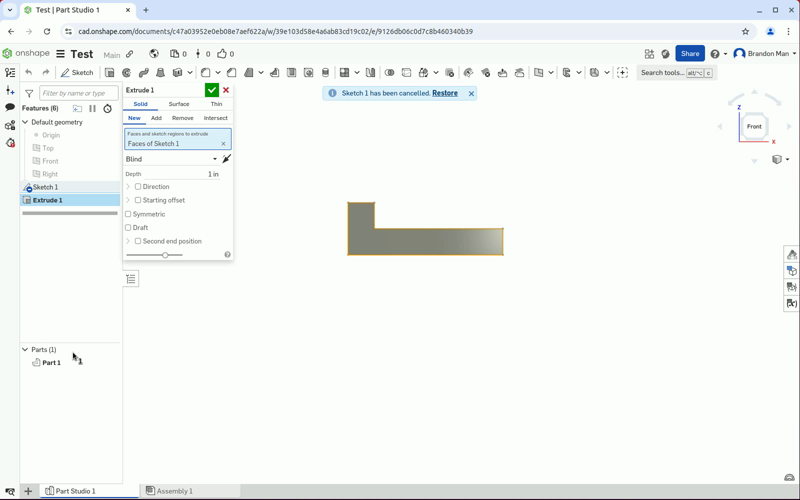
mouse_move(143, 106)
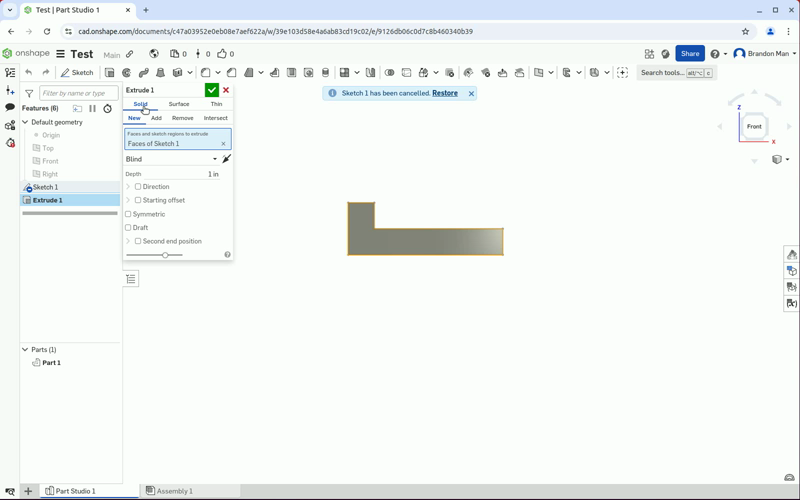
click(143, 106)
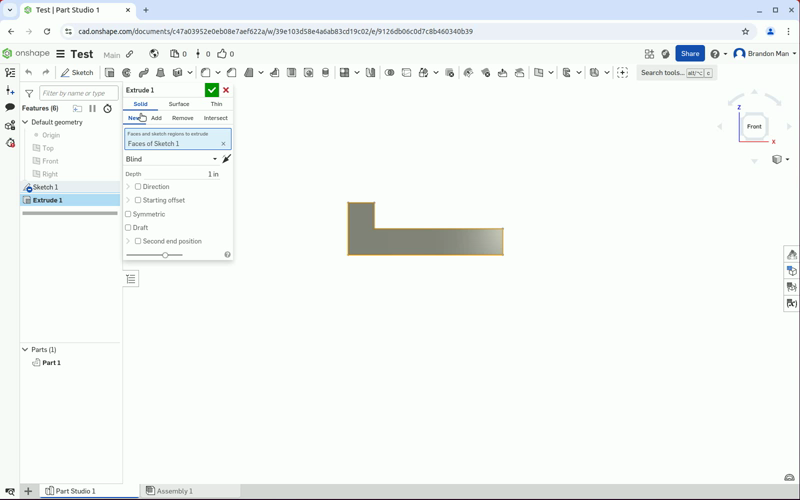
mouse_move(137, 120)
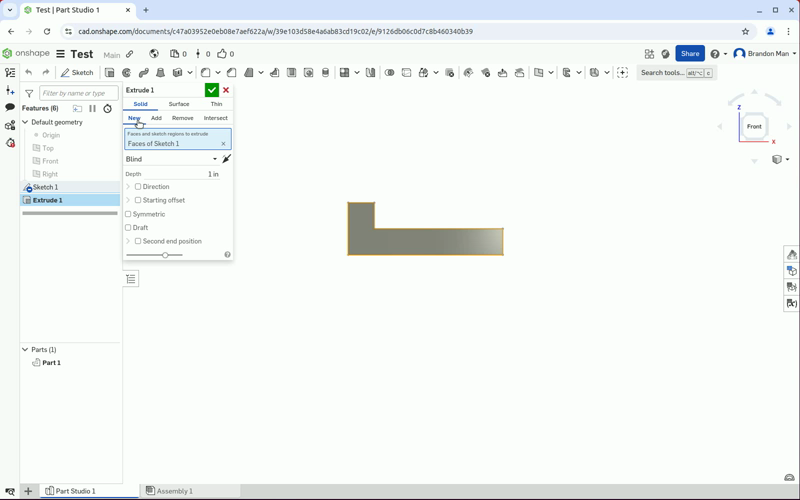
click(137, 120)
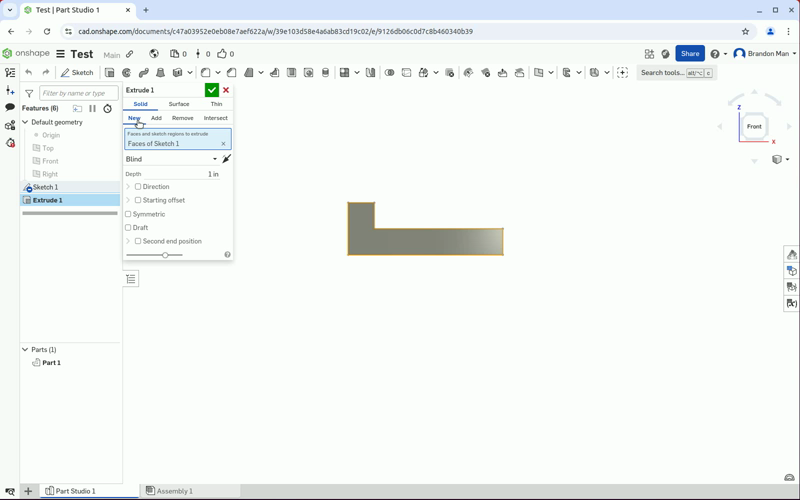
key(tab, 4)
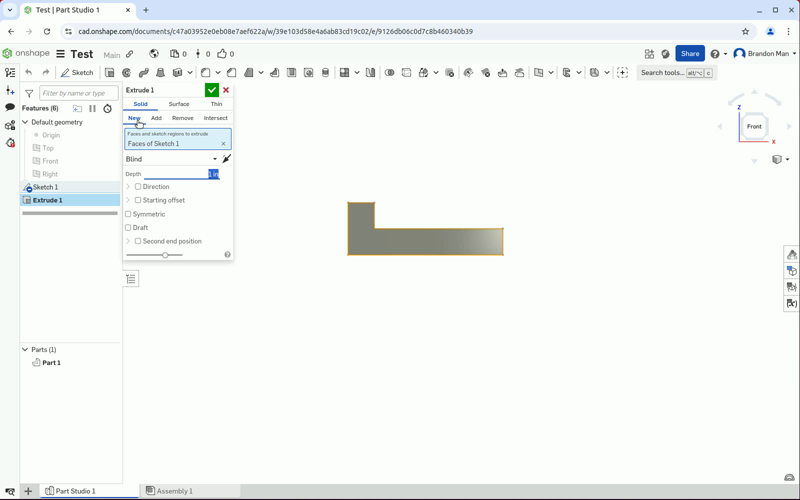
text(-10.591)
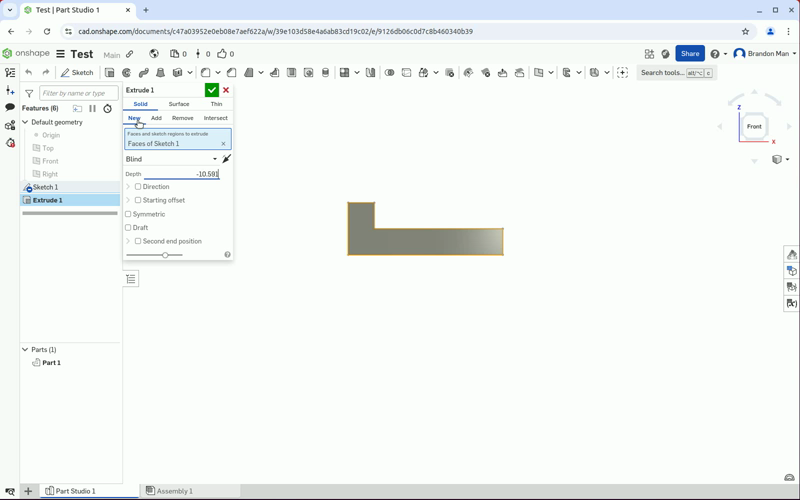
key(enter)
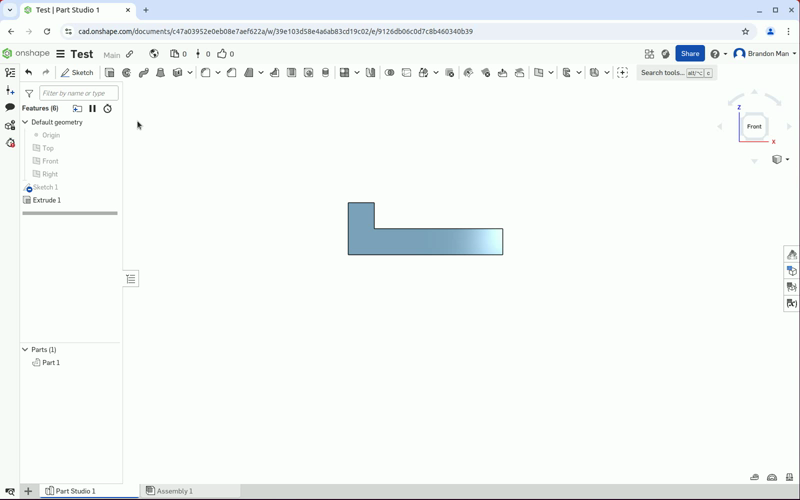
key(shift+h)
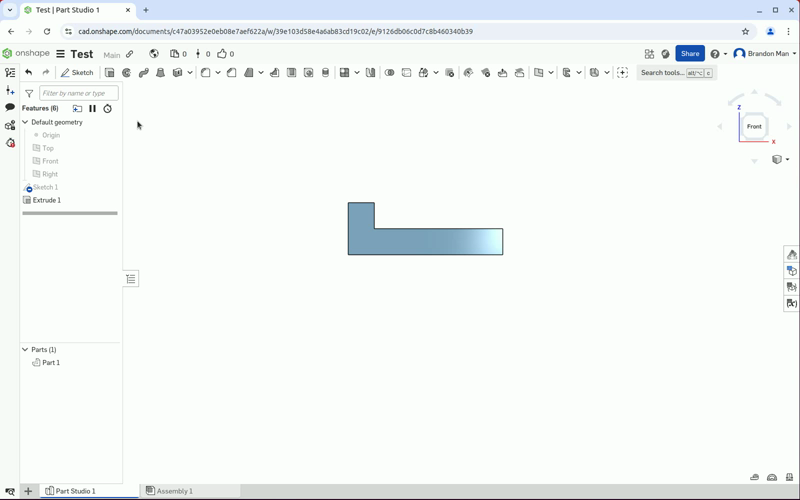
key(shift+h)
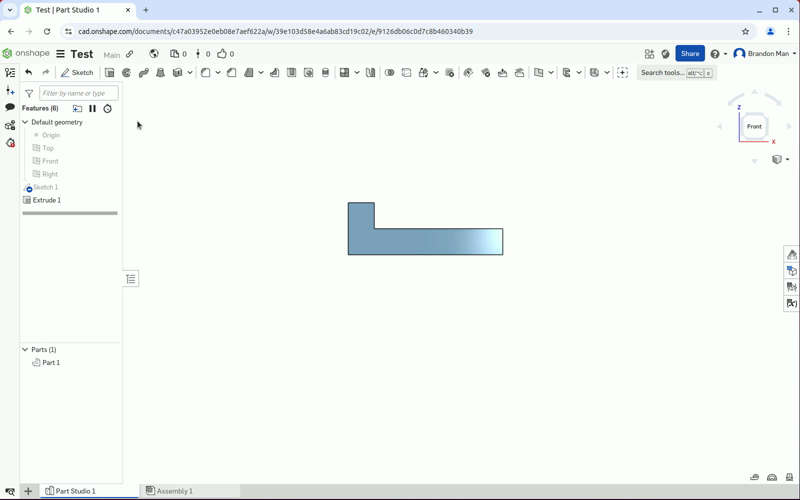
mouse_move(73, 189)
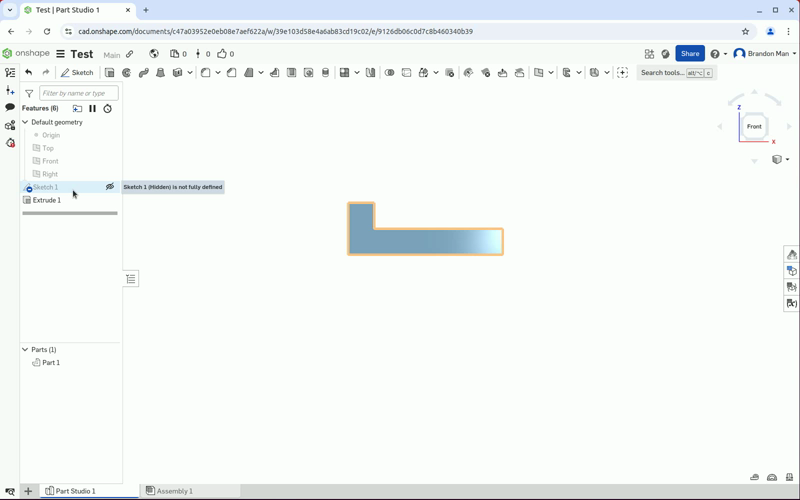
click(73, 189)
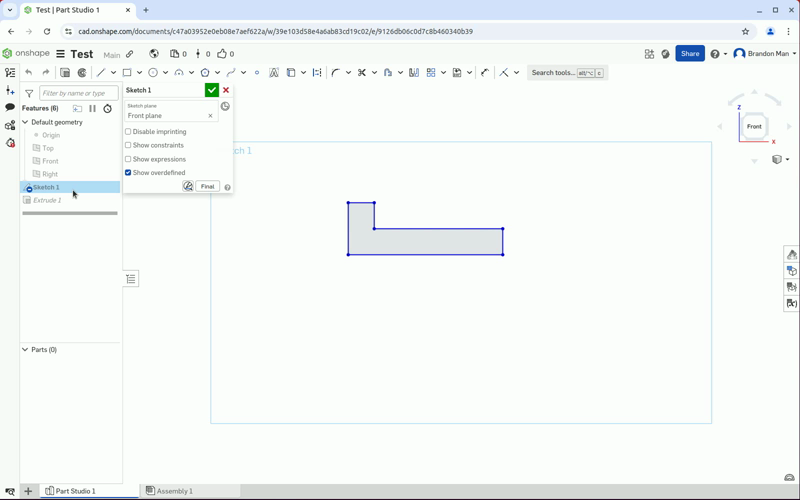
mouse_move(229, 92)
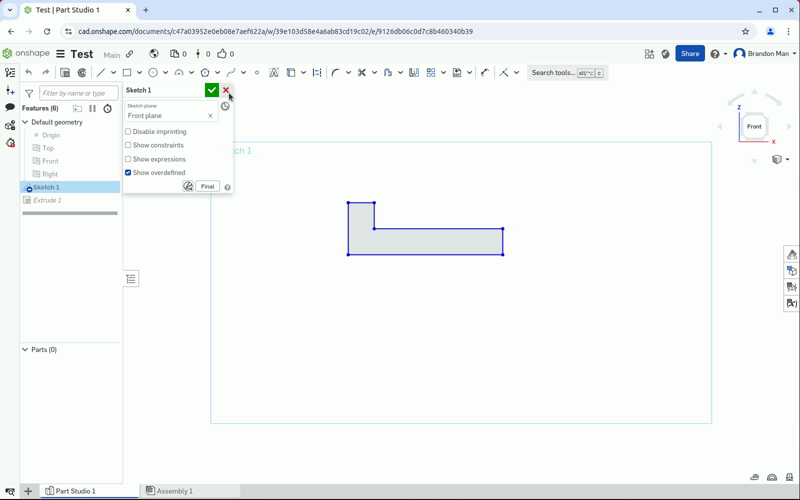
click(229, 92)
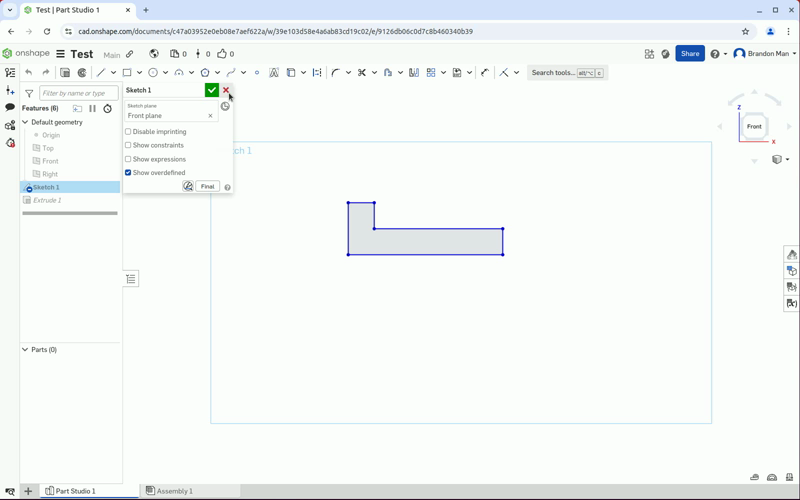
key(shift+s)
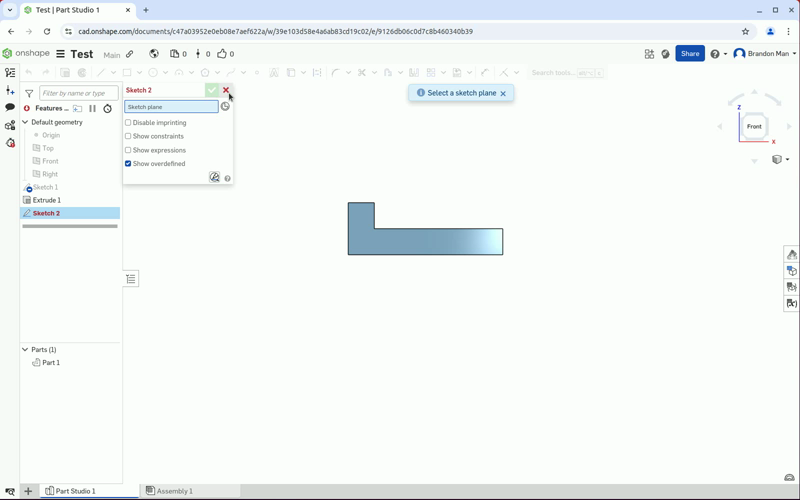
mouse_move(73, 163)
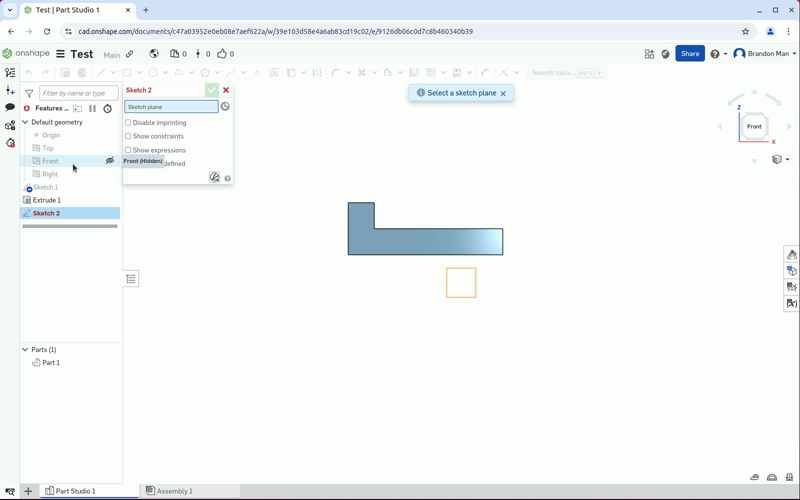
click(73, 163)
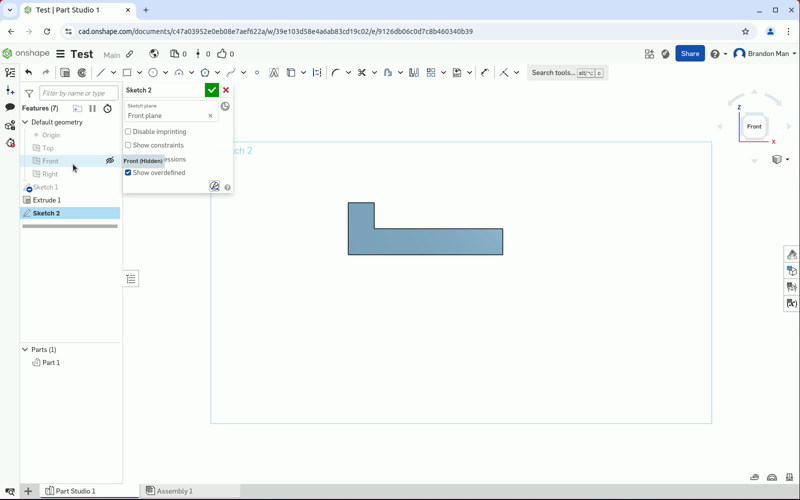
mouse_move(73, 352)
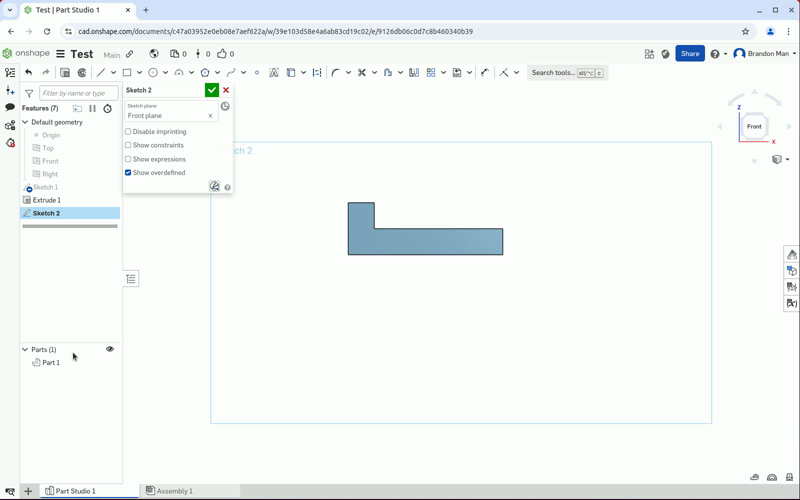
key(y)
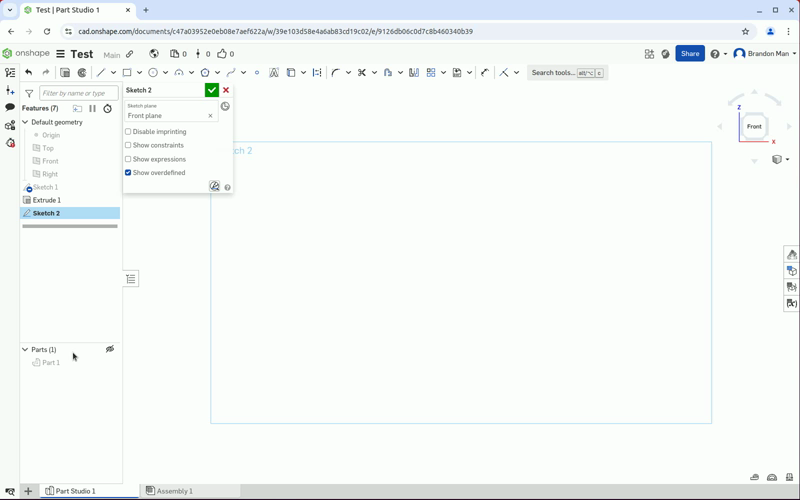
key(l)
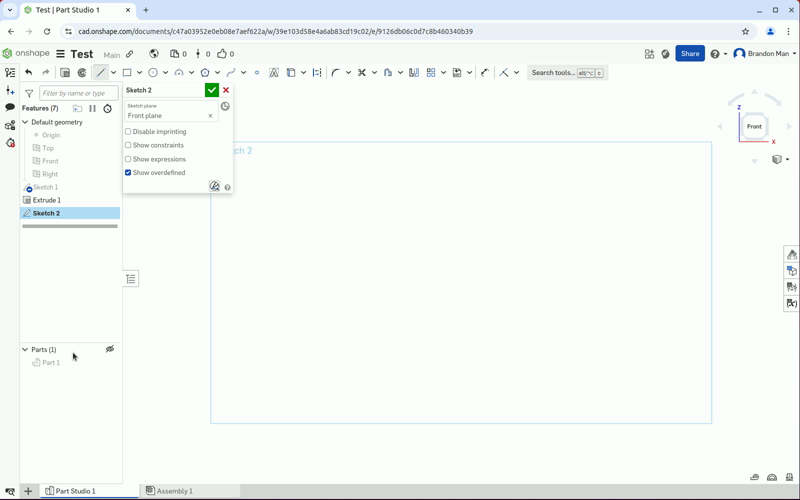
key_down(shift)
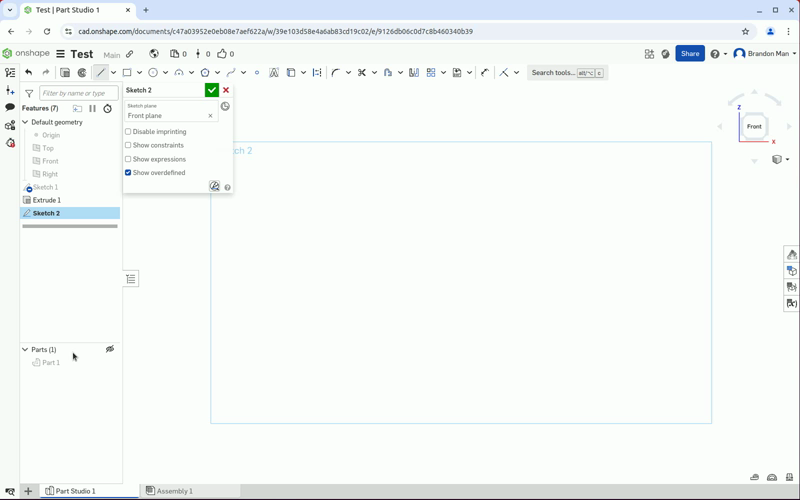
mouse_move(348, 254)
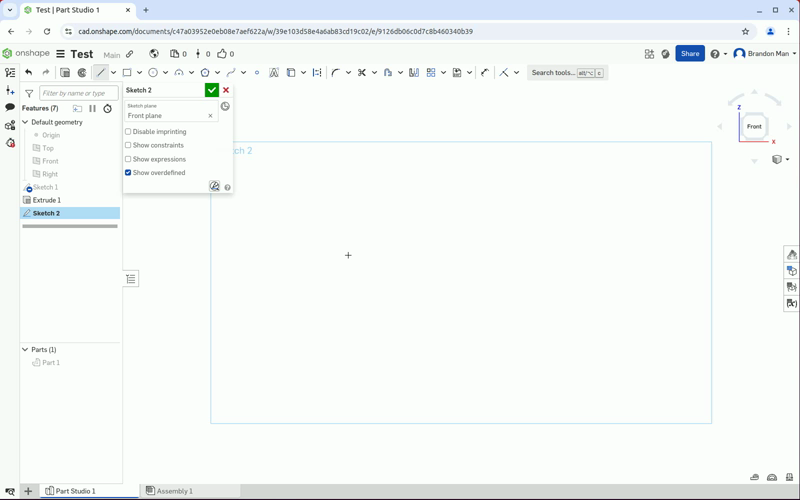
click(348, 254)
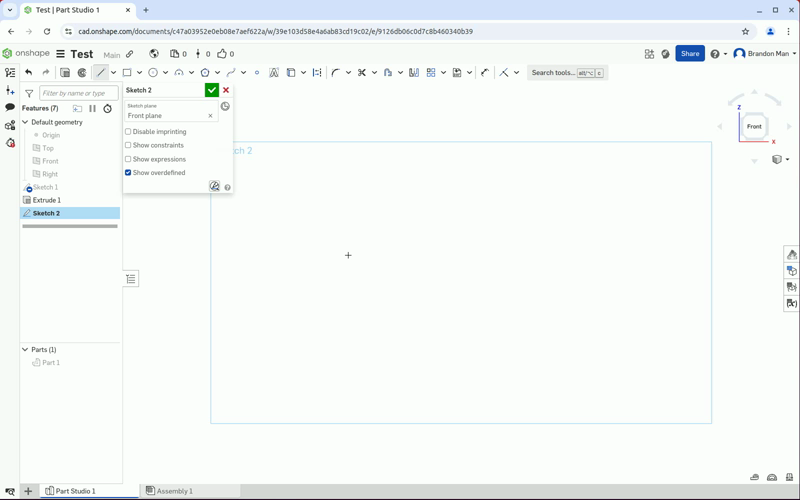
key_up(shift)
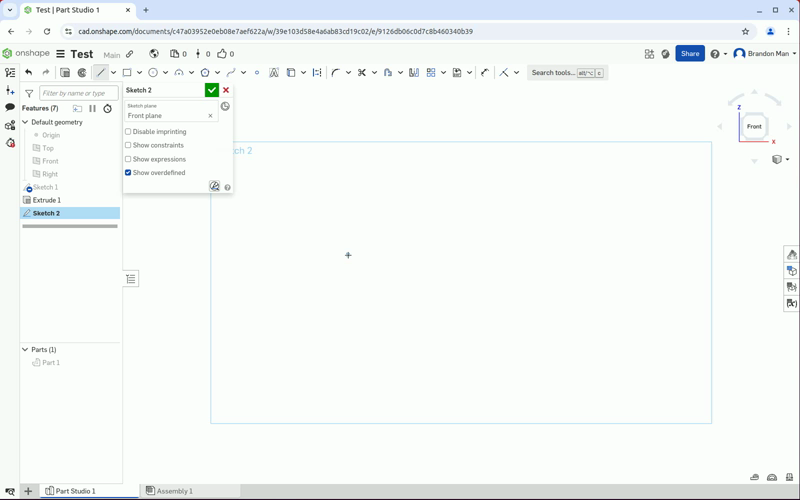
key_down(shift)
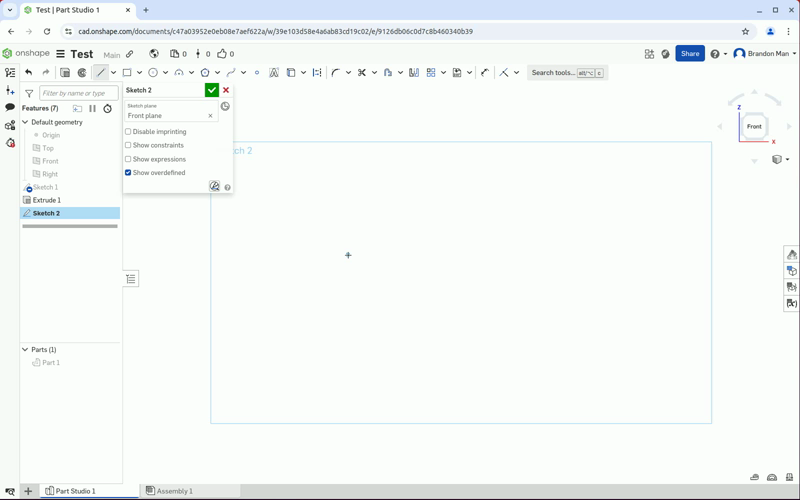
mouse_move(502, 254)
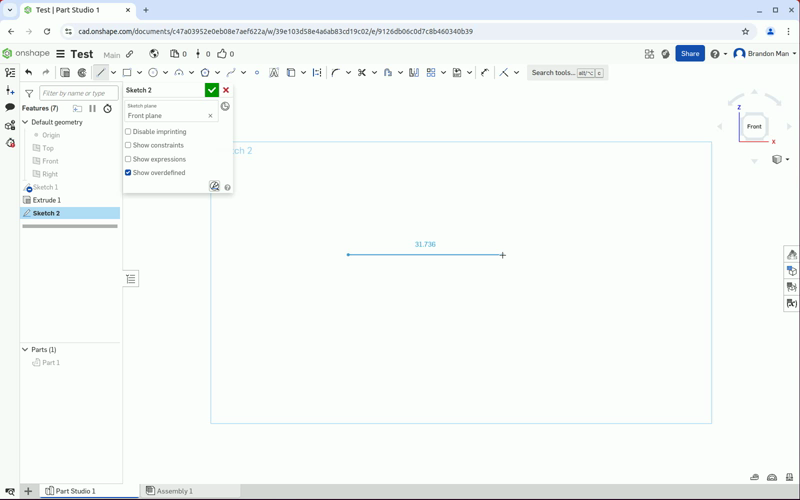
click(502, 254)
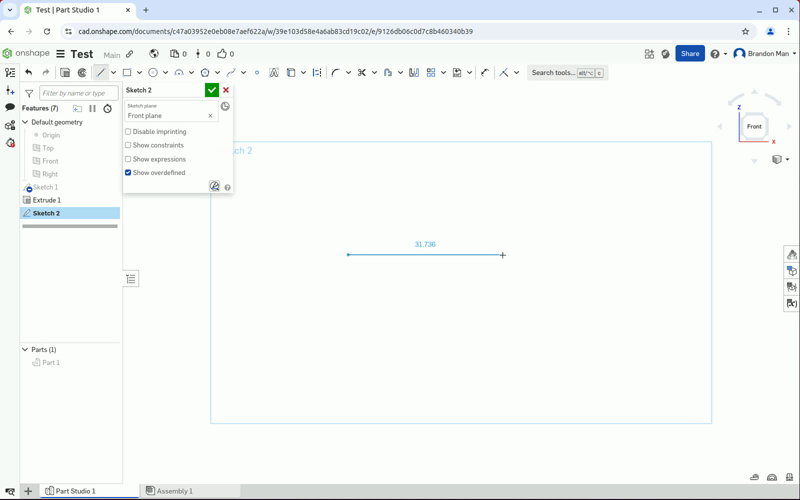
key_up(shift)
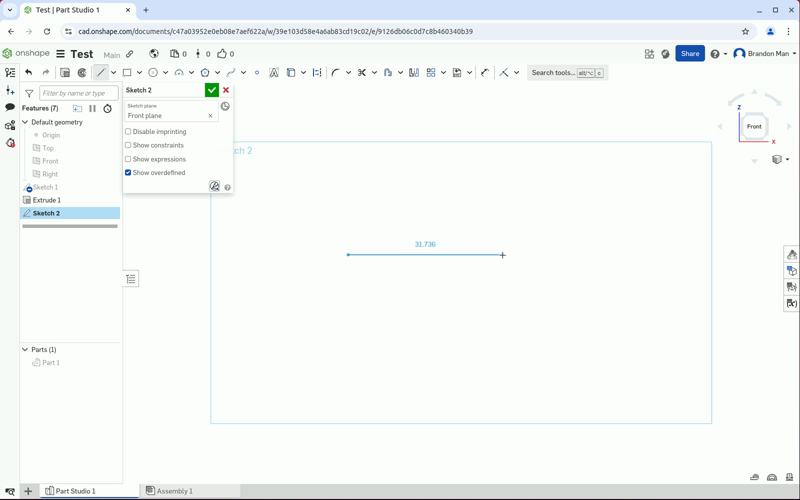
key_down(shift)
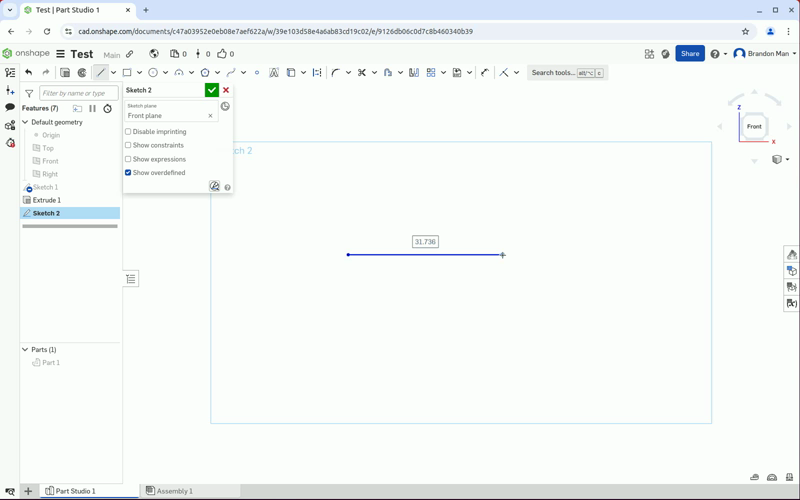
mouse_move(532, 254)
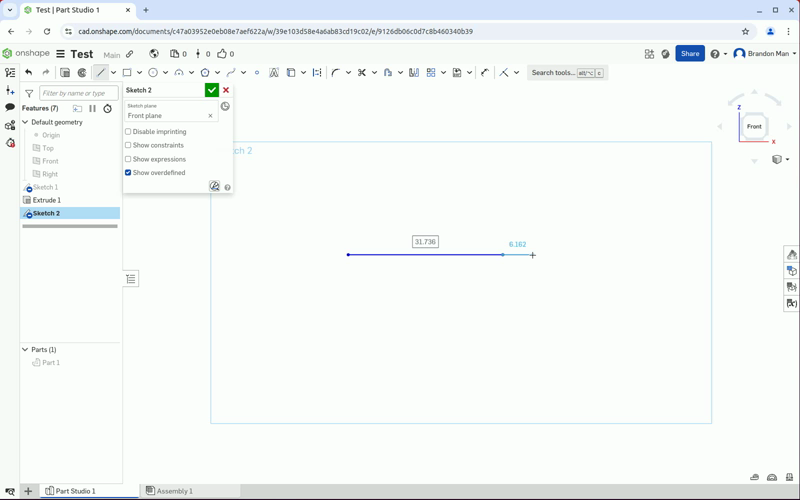
mouse_move(502, 228)
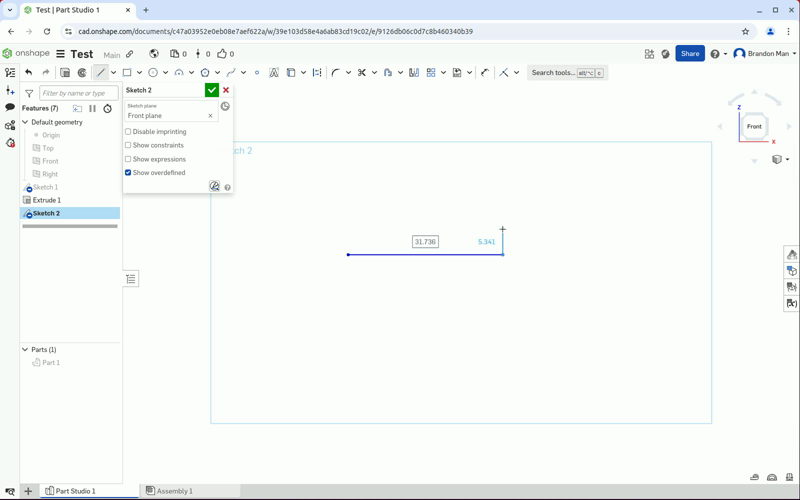
click(502, 228)
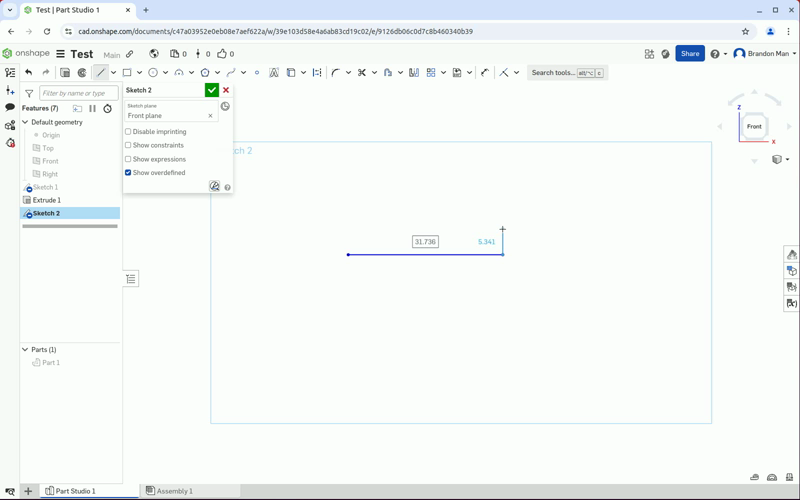
key_up(shift)
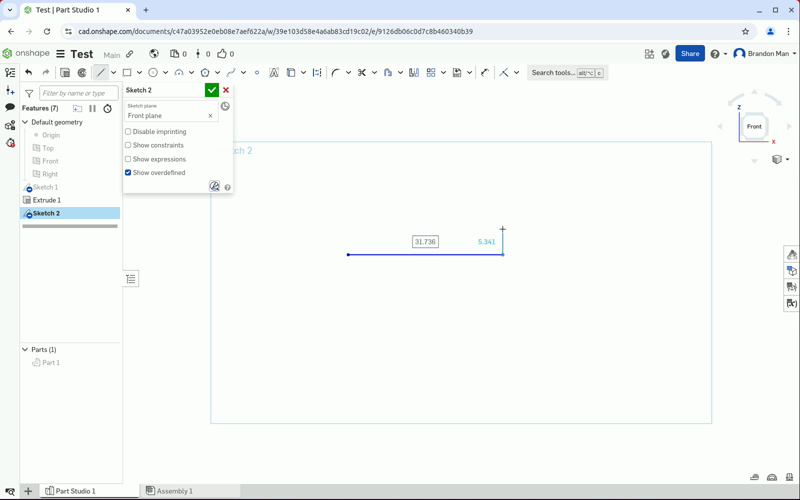
key_down(shift)
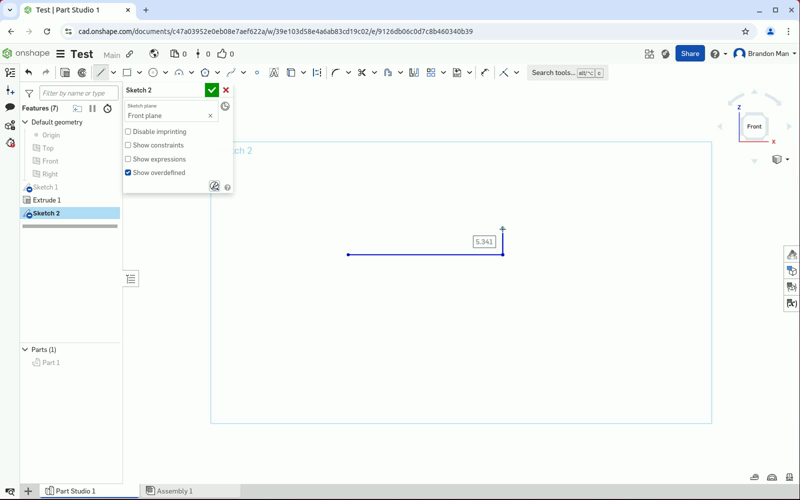
mouse_move(374, 228)
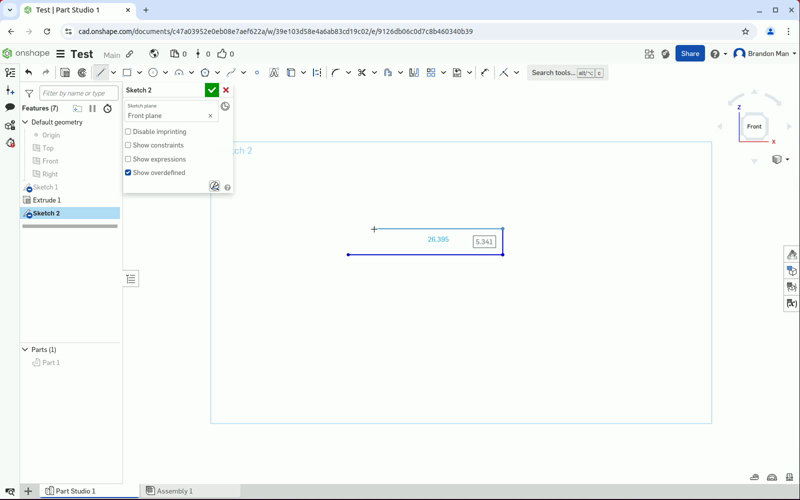
click(374, 228)
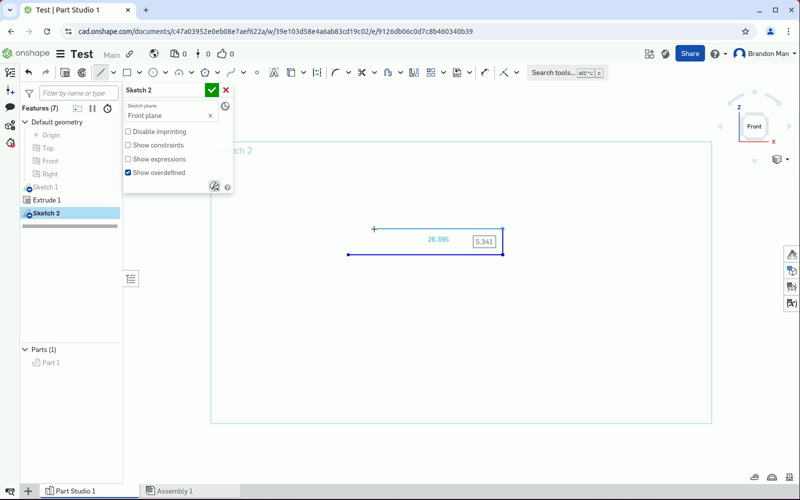
key_up(shift)
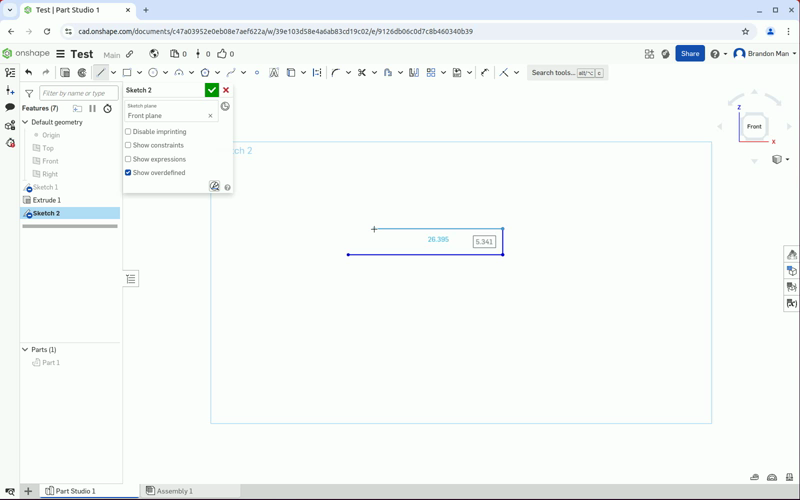
key_down(shift)
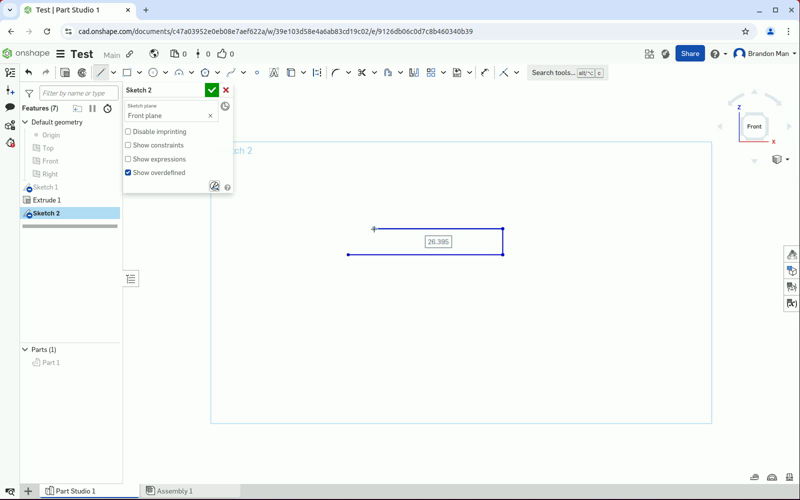
mouse_move(404, 228)
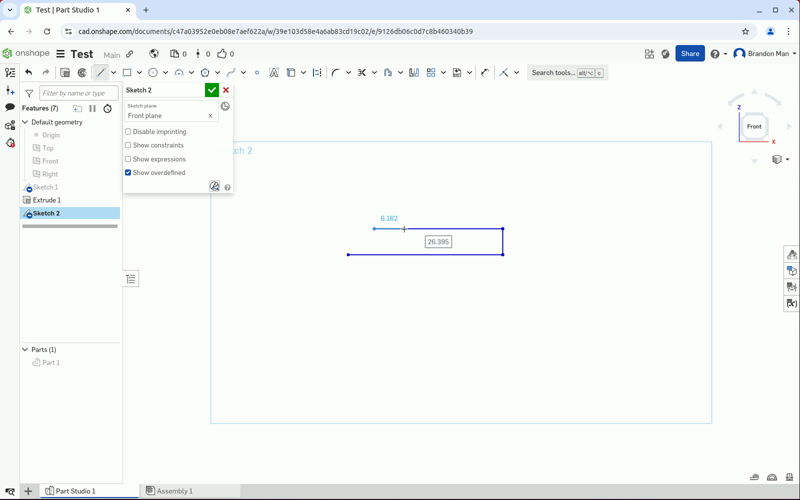
mouse_move(374, 202)
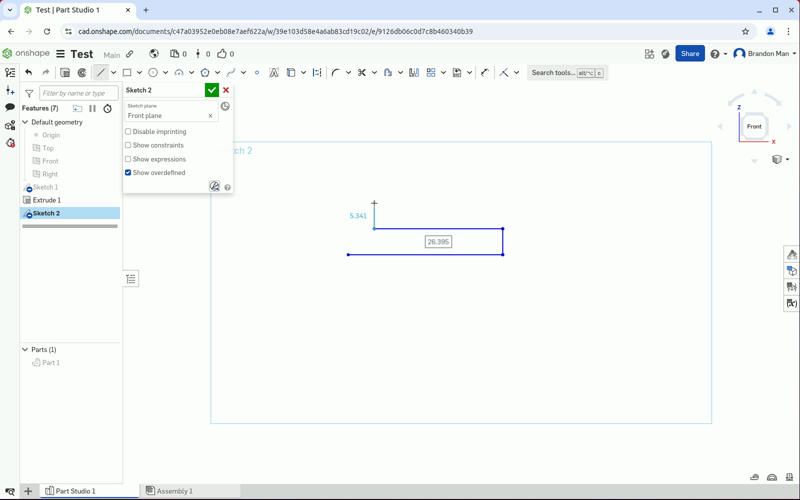
click(374, 202)
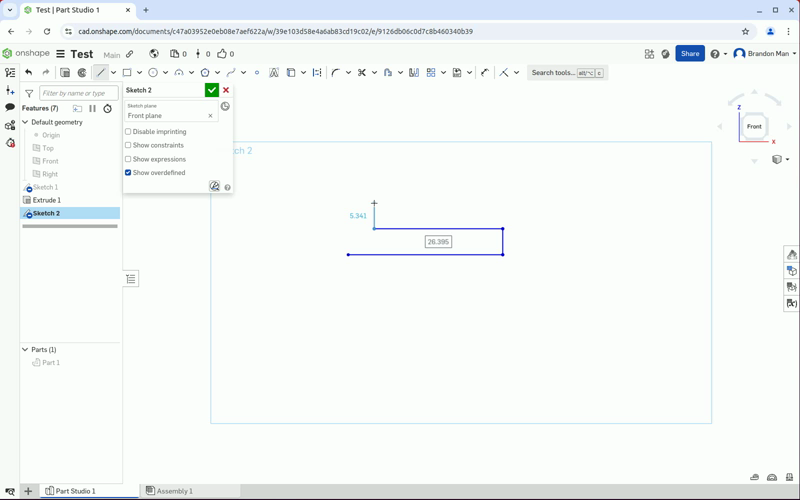
key_up(shift)
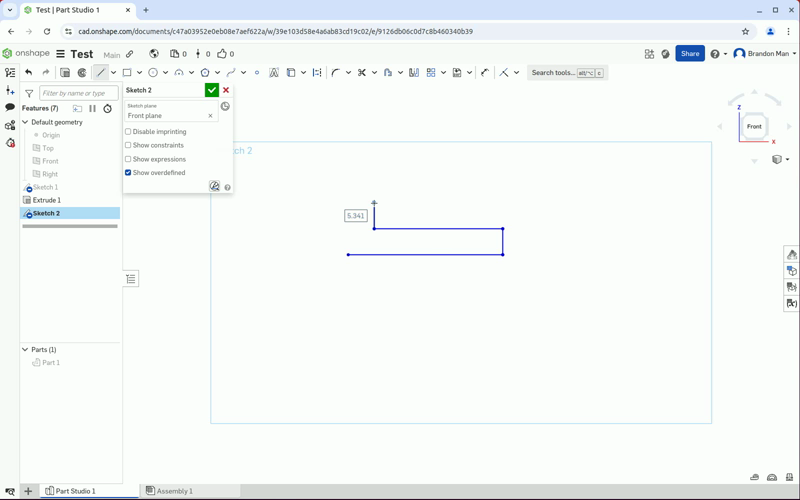
key_down(shift)
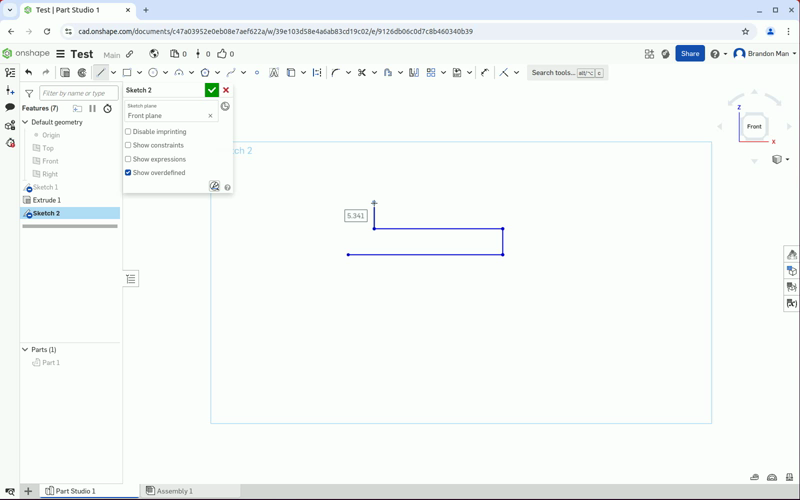
mouse_move(404, 202)
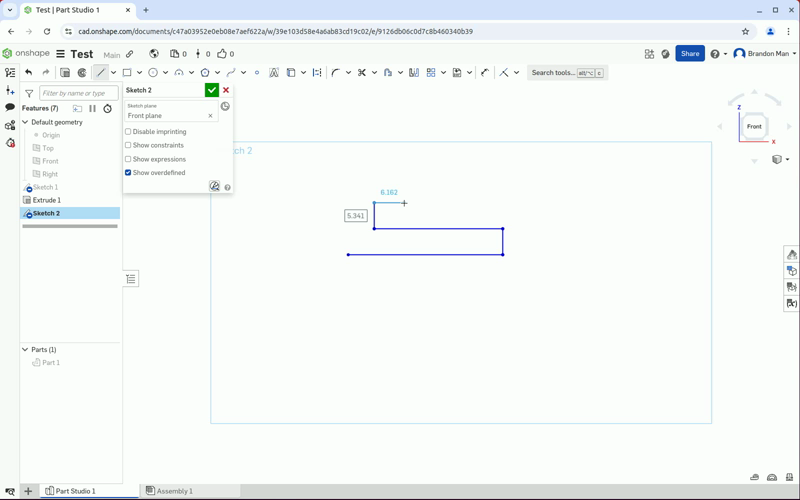
mouse_move(348, 202)
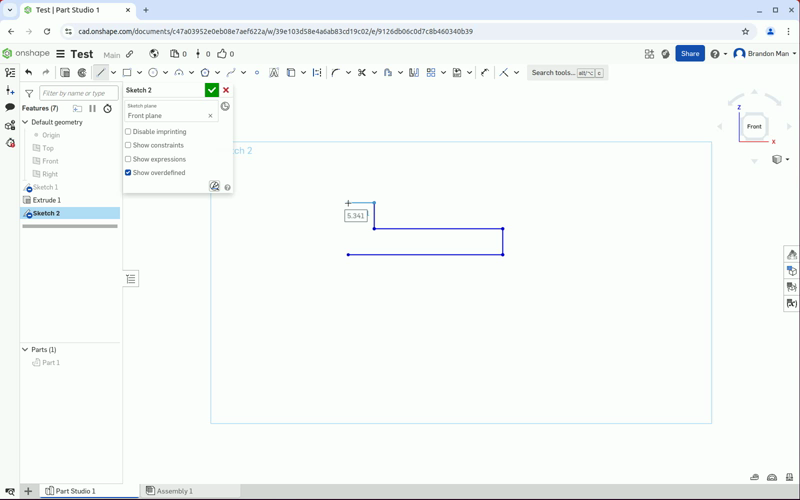
click(348, 202)
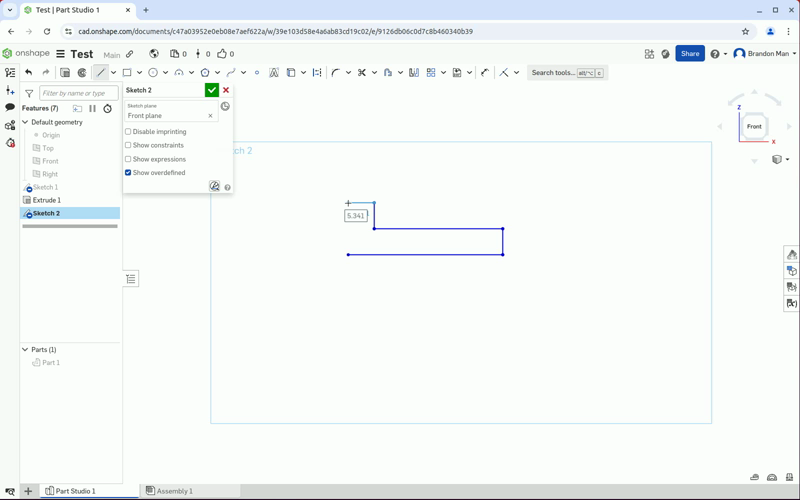
key_up(shift)
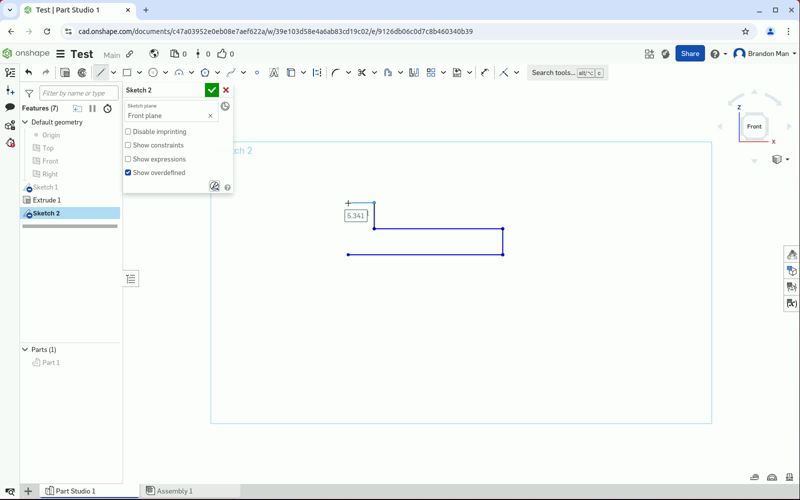
mouse_move(378, 202)
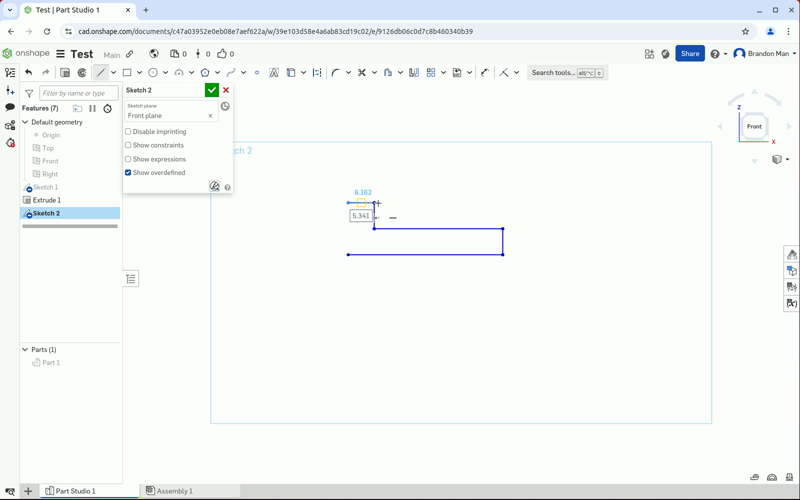
key_down(shift)
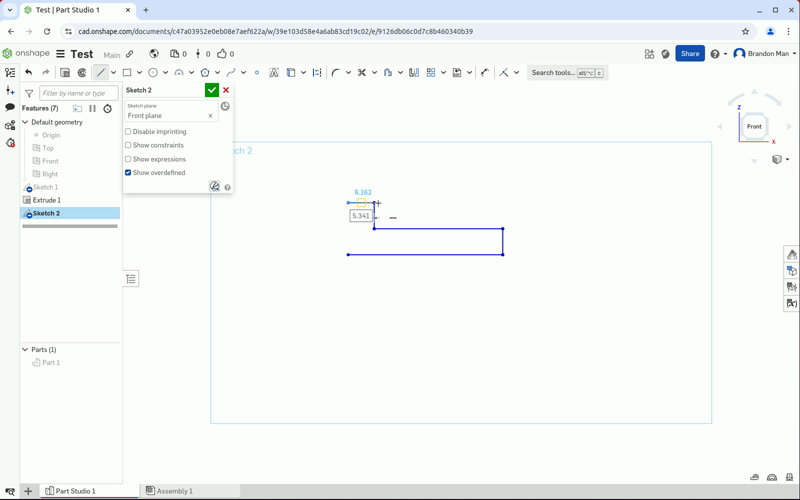
mouse_move(348, 254)
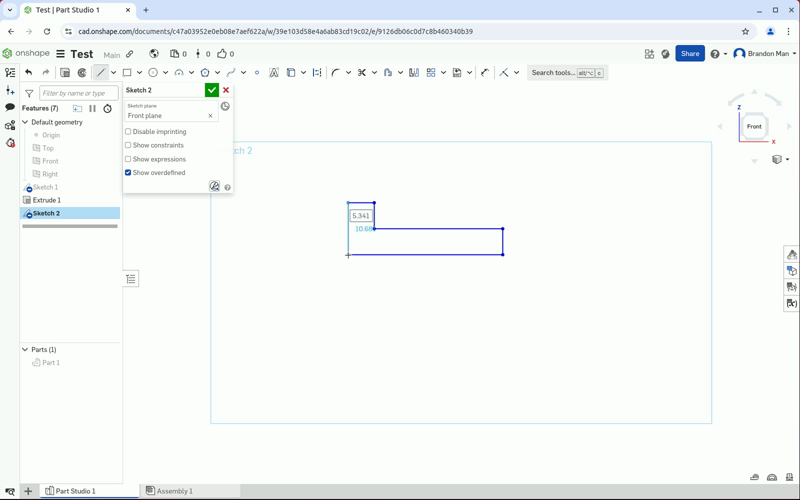
key_up(shift)
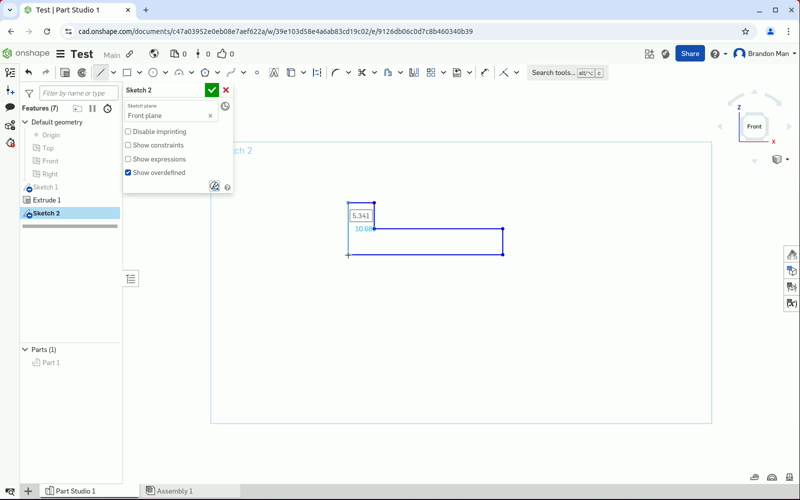
click(348, 254)
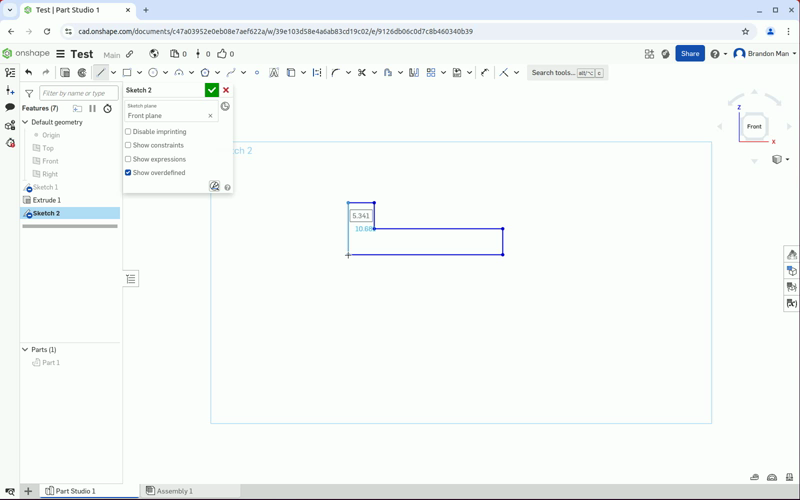
key(esc)
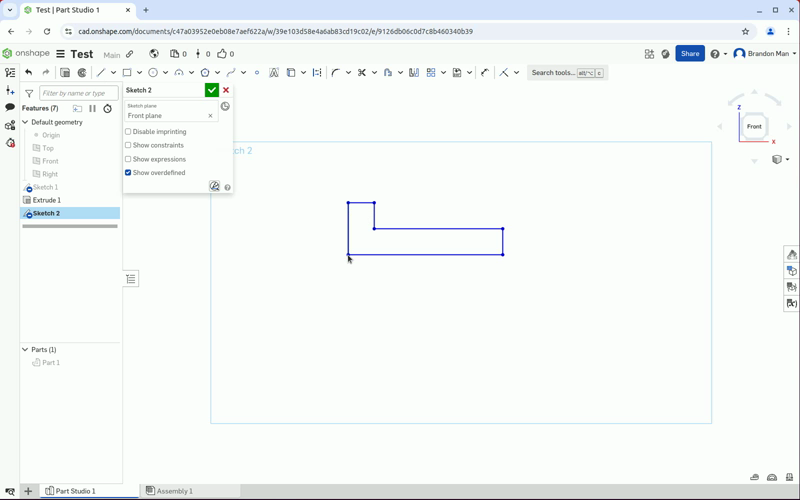
mouse_move(496, 235)
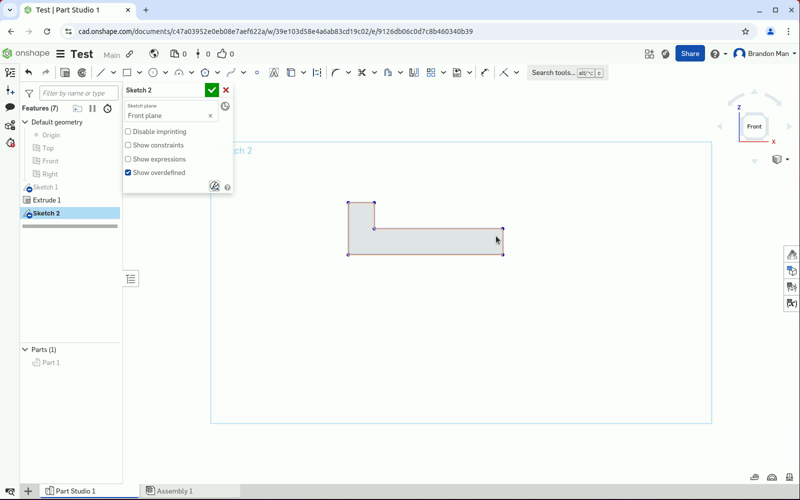
click(496, 235)
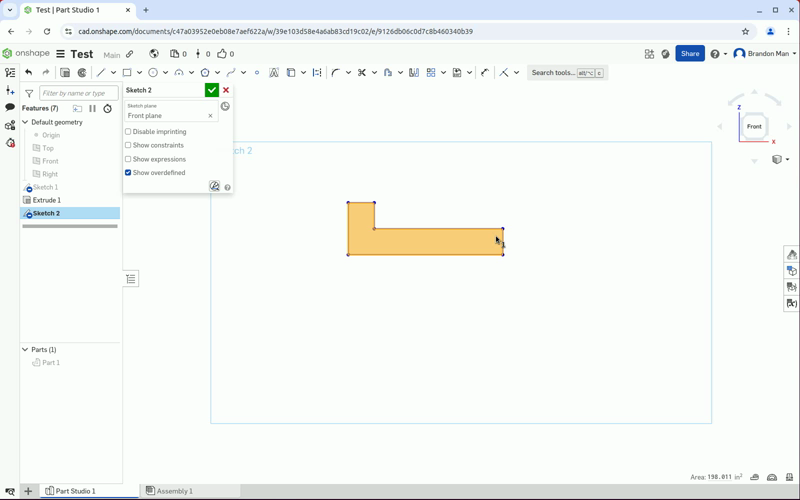
mouse_move(73, 352)
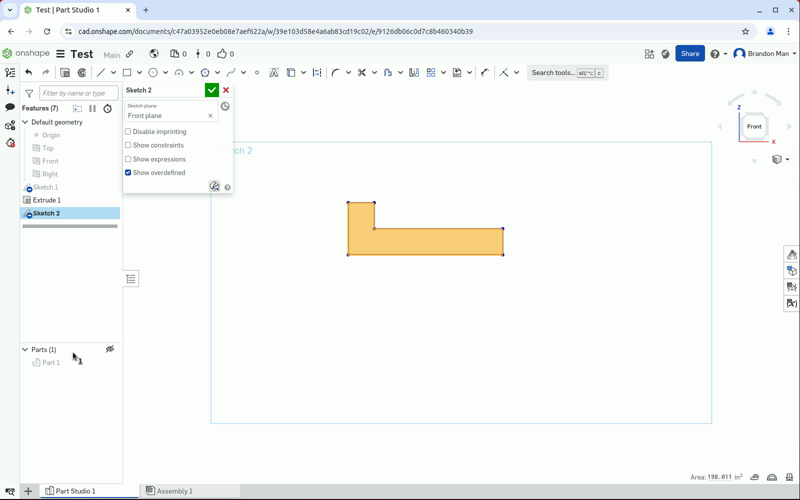
key(shift+y)
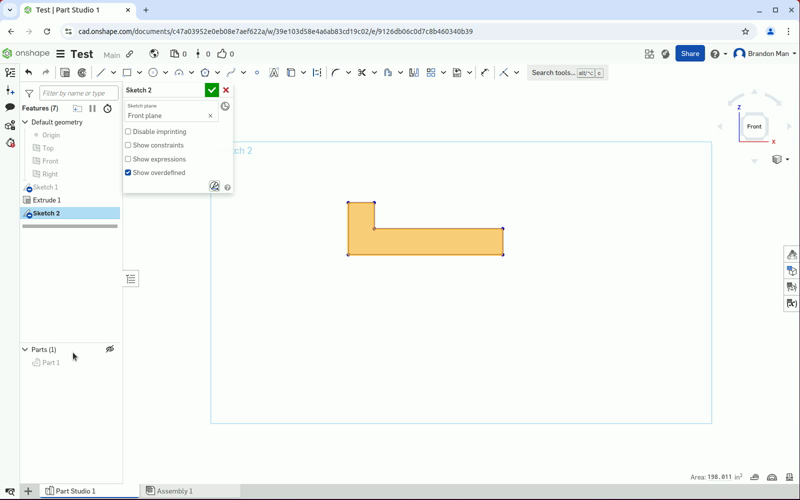
key(shift+e)
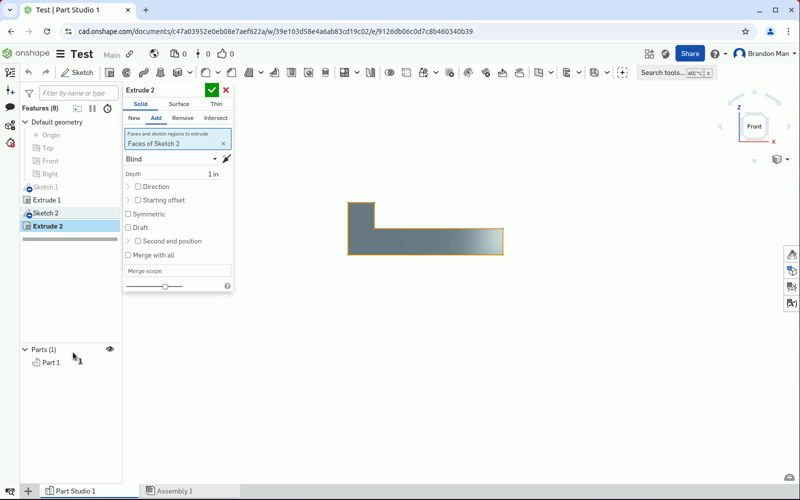
mouse_move(143, 106)
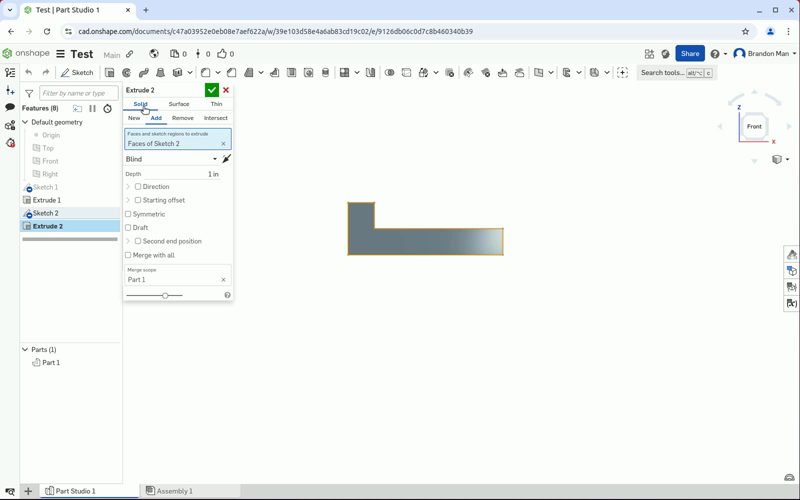
click(143, 106)
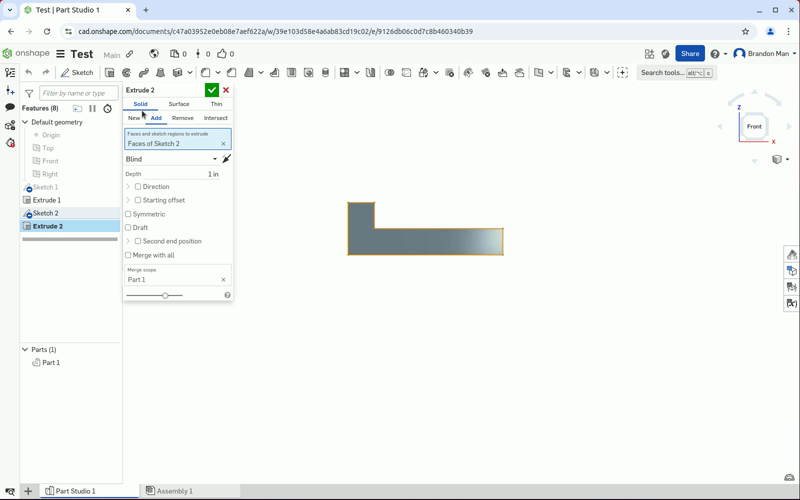
mouse_move(137, 120)
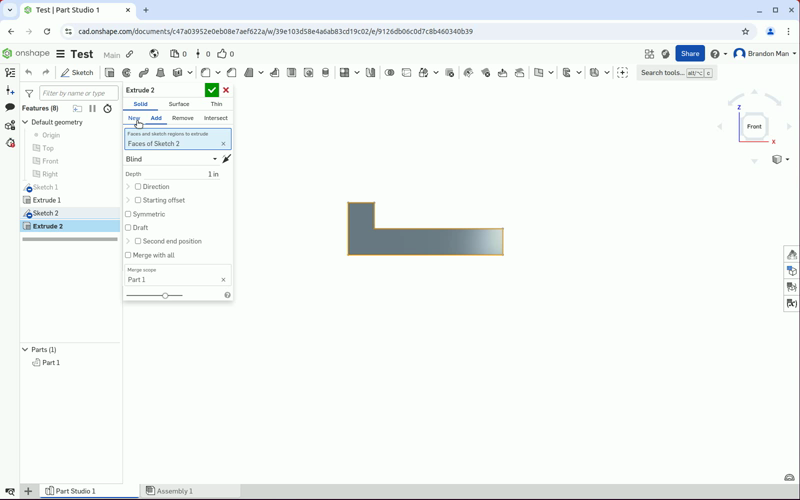
click(137, 120)
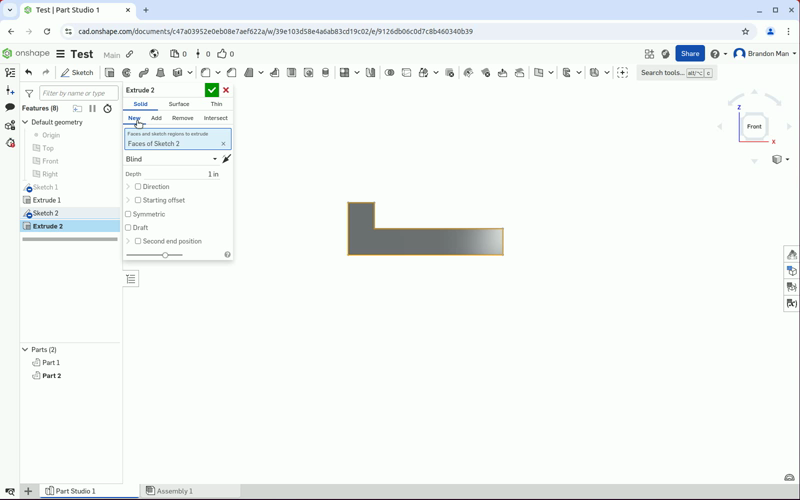
key(tab, 4)
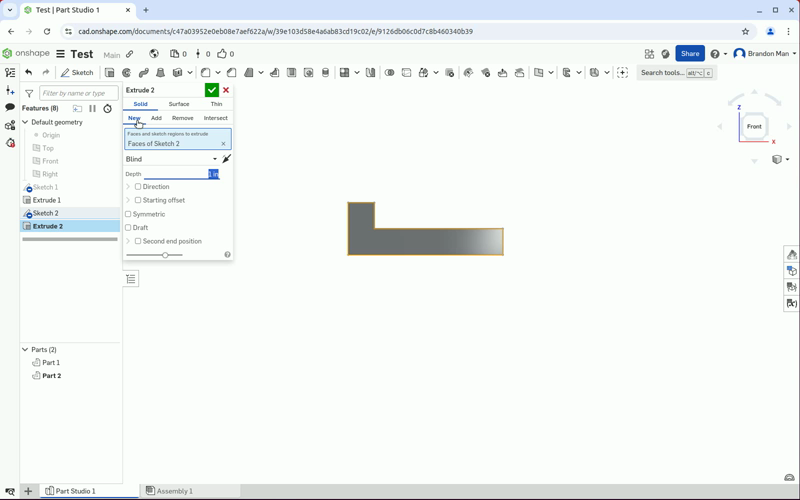
text(5.296)
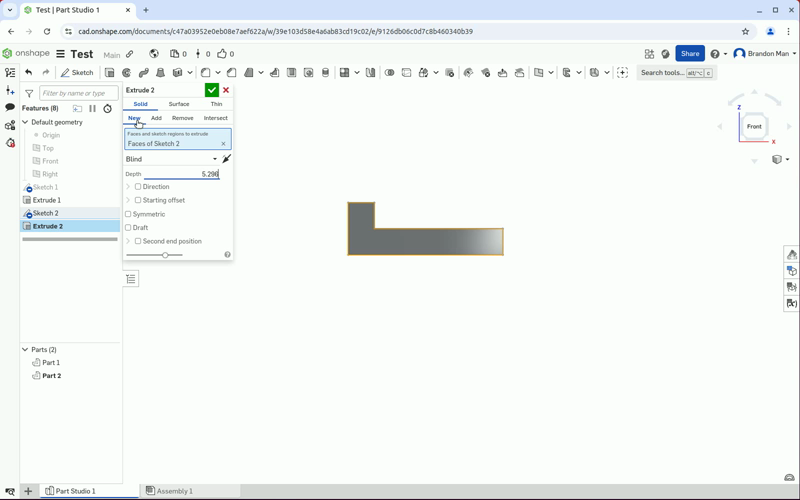
key(enter)
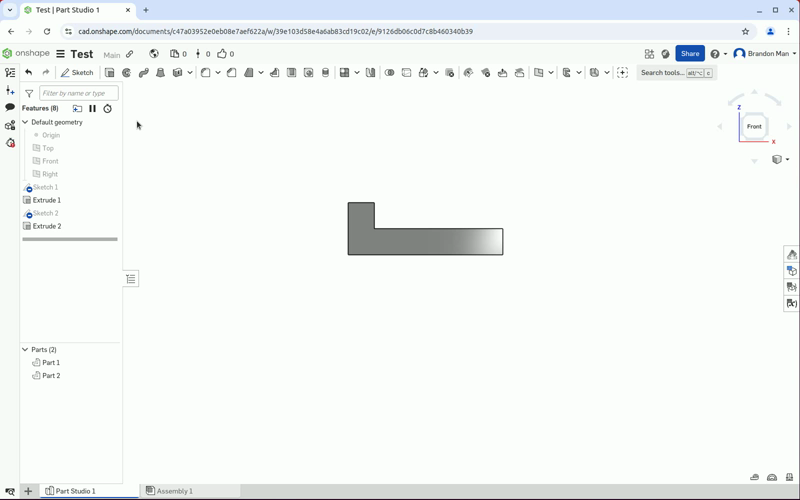
key(shift+h)
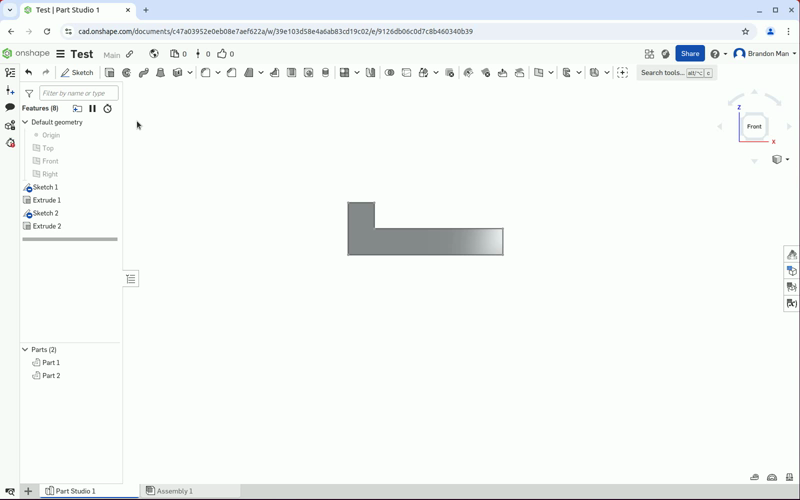
key(shift+h)
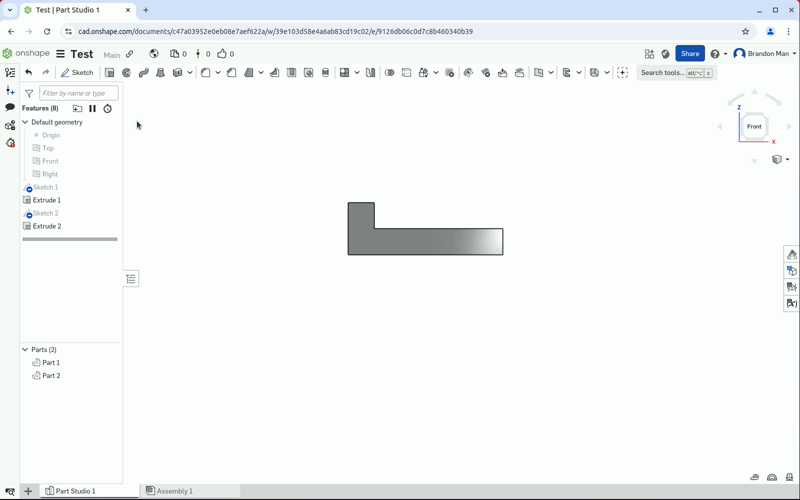
mouse_move(73, 189)
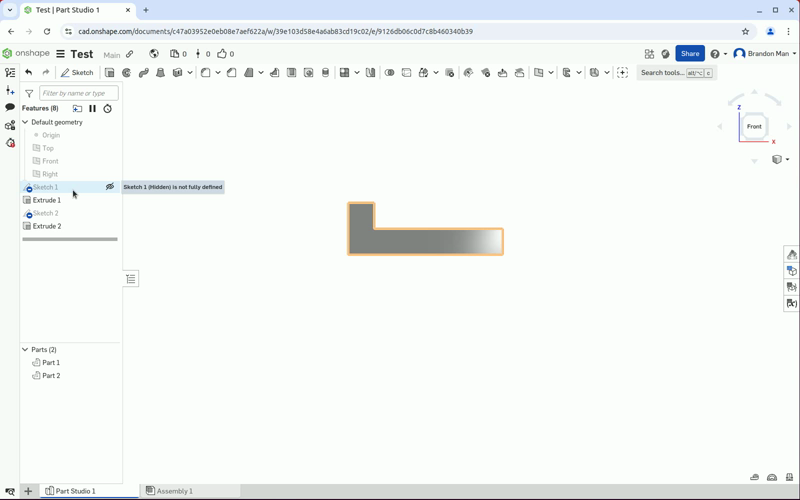
click(73, 189)
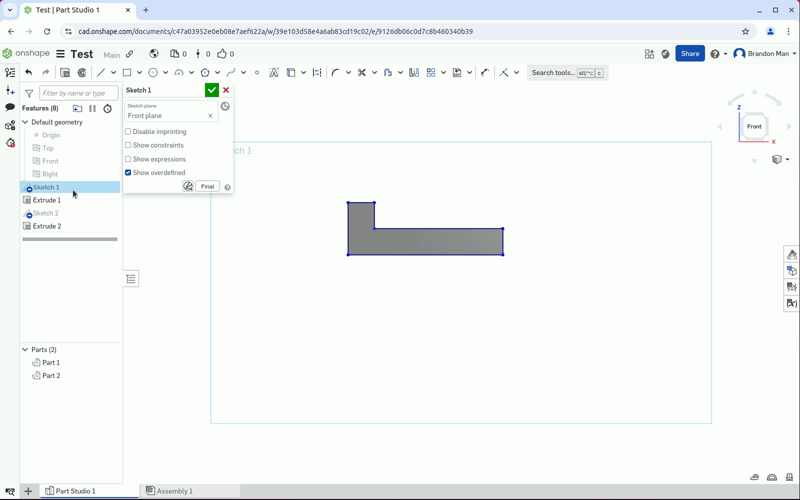
mouse_move(229, 92)
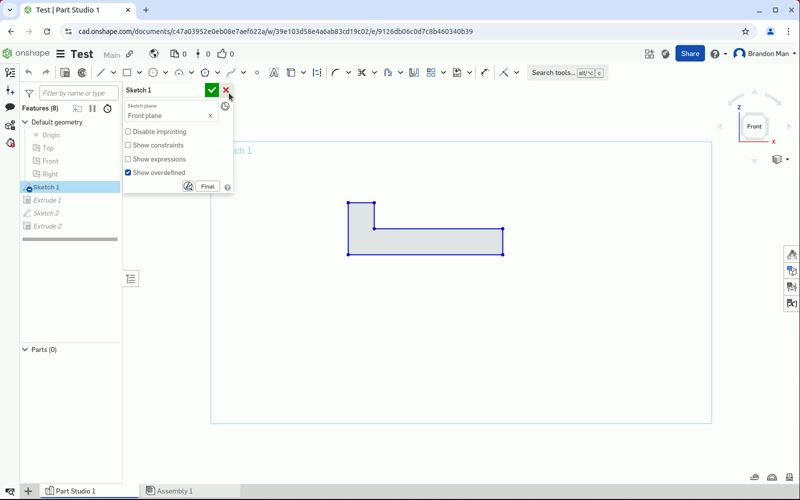
click(229, 92)
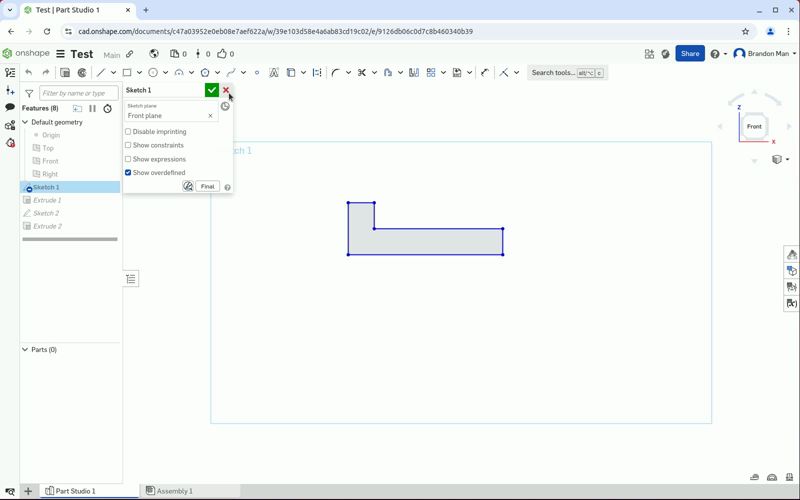
key(shift+s)
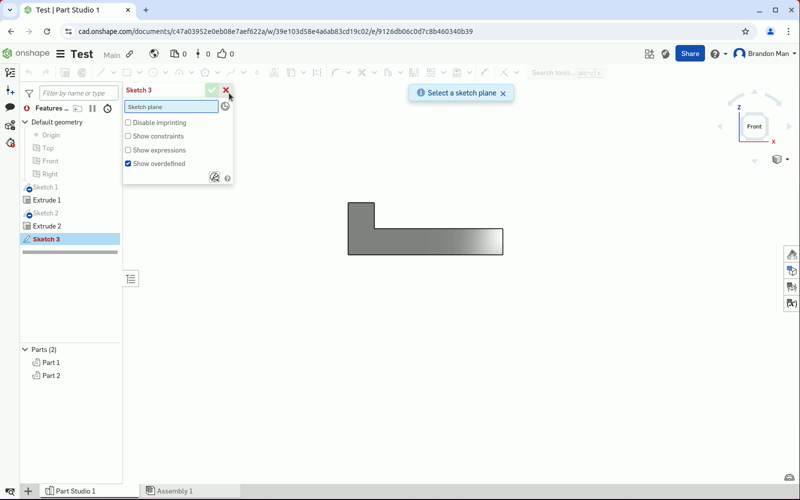
mouse_move(73, 163)
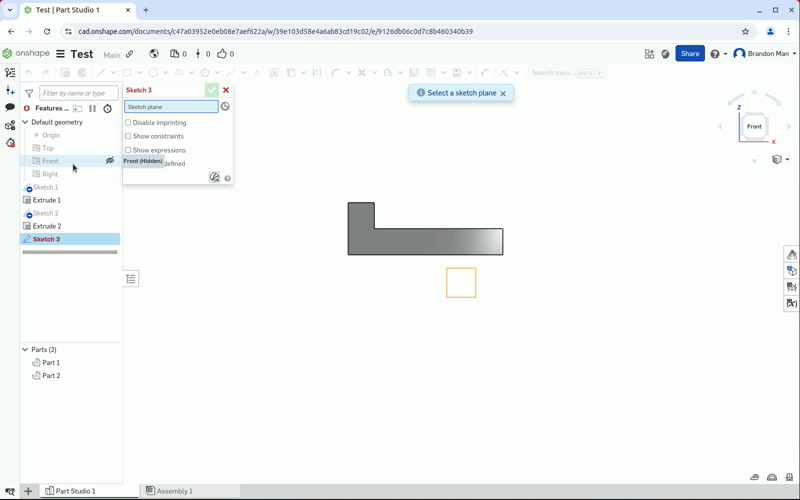
click(73, 163)
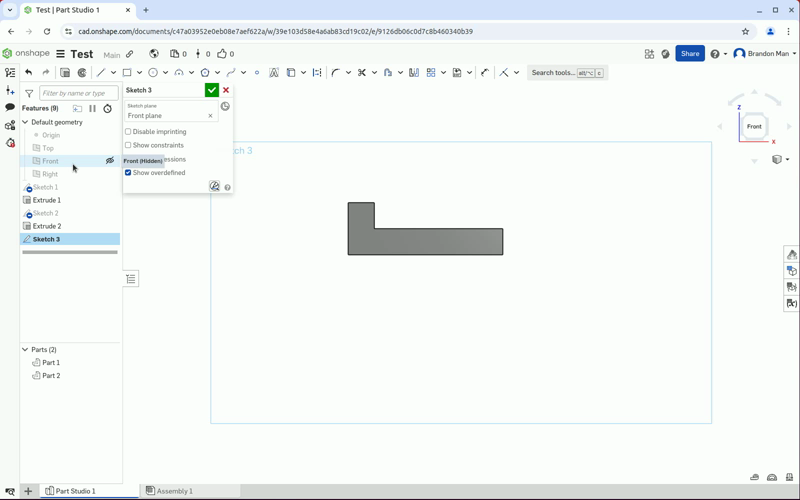
mouse_move(73, 352)
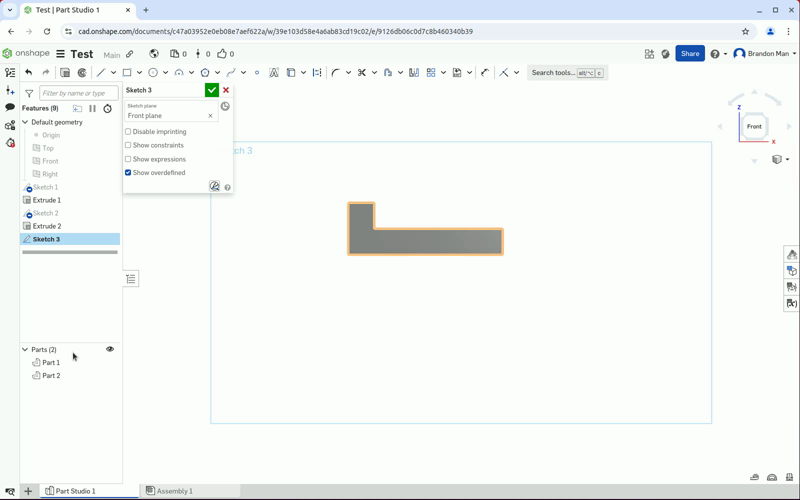
key(y)
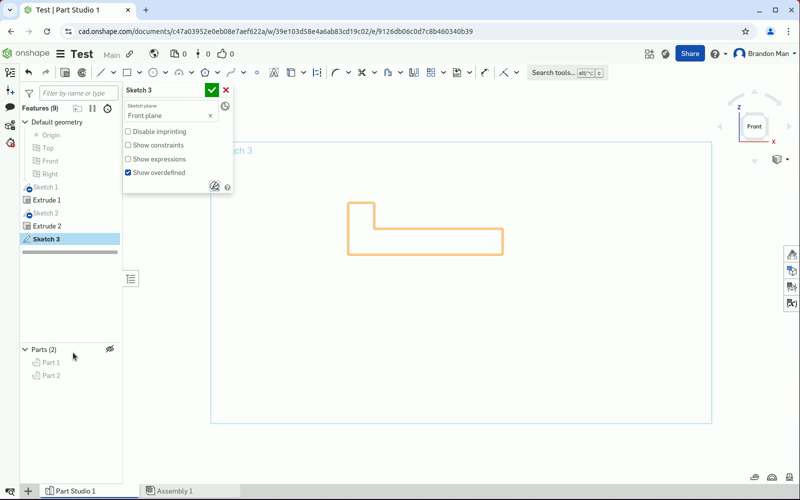
key(l)
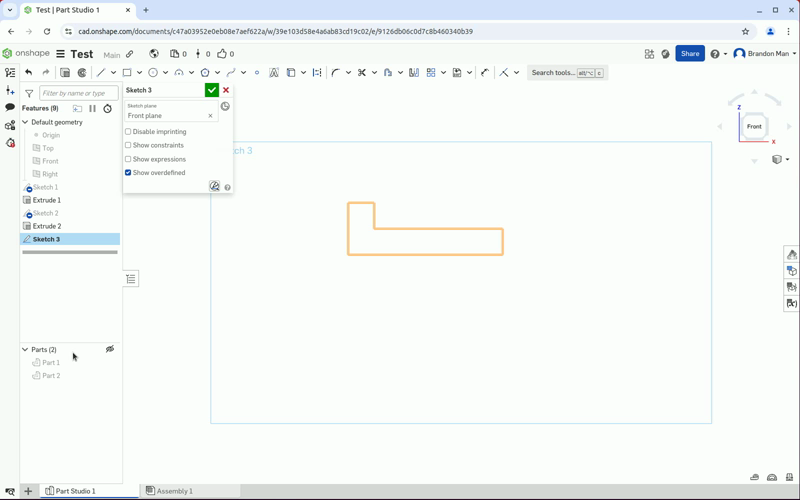
key_down(shift)
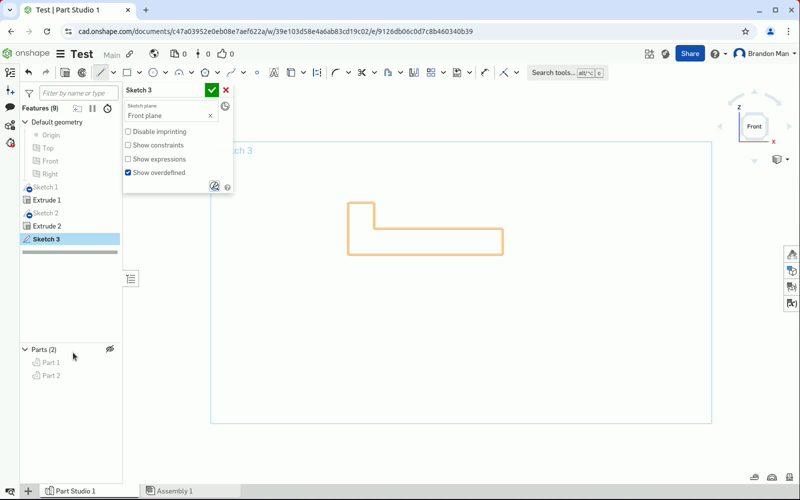
mouse_move(374, 228)
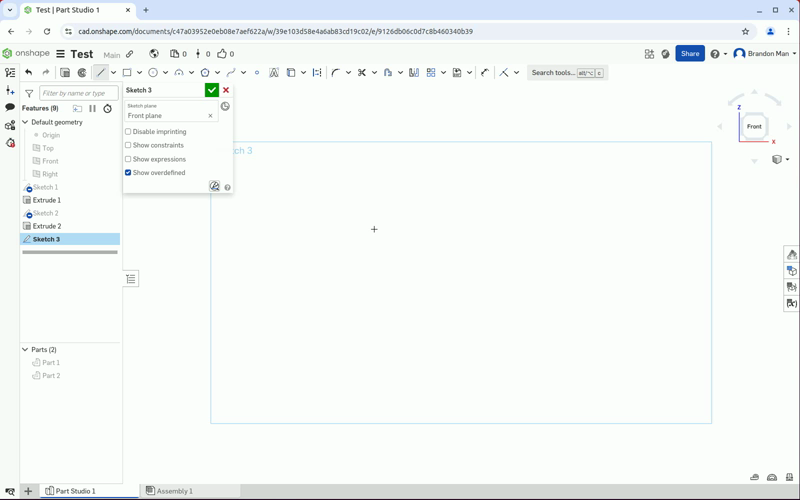
click(374, 228)
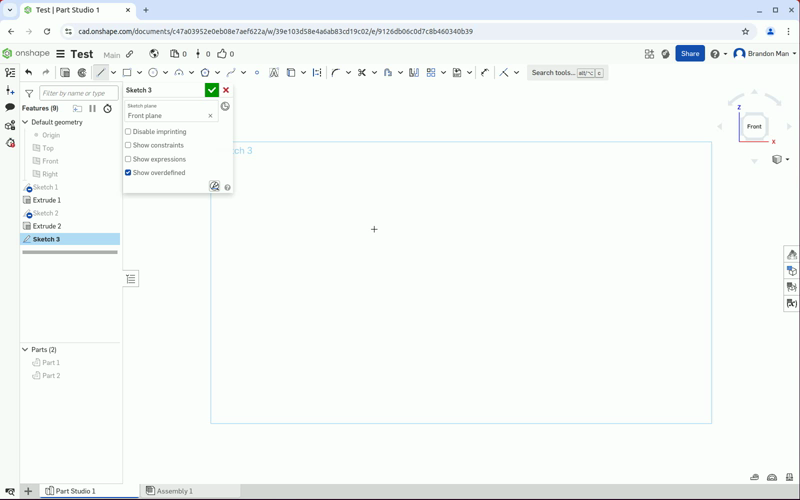
key_up(shift)
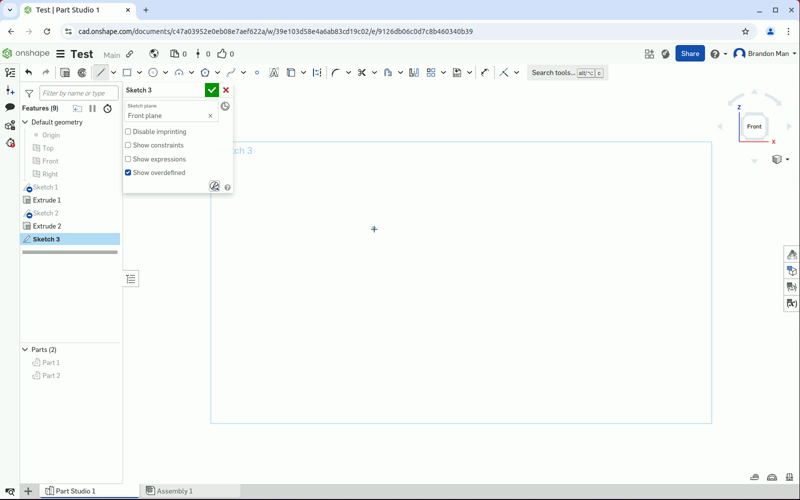
key_down(shift)
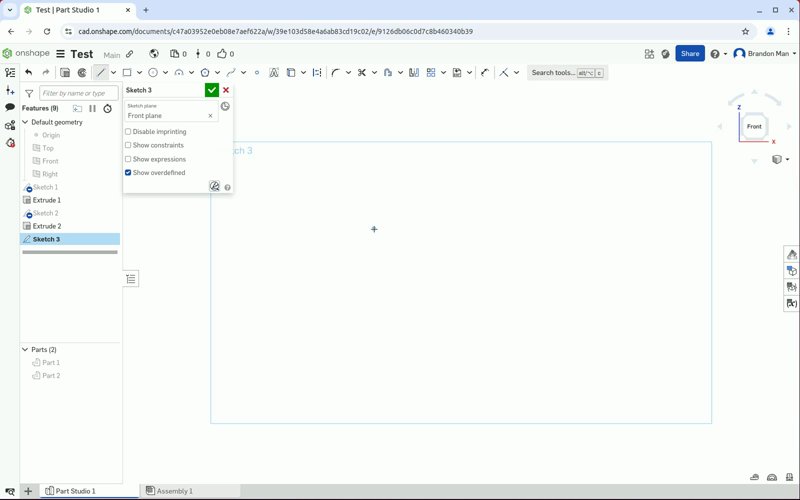
mouse_move(502, 229)
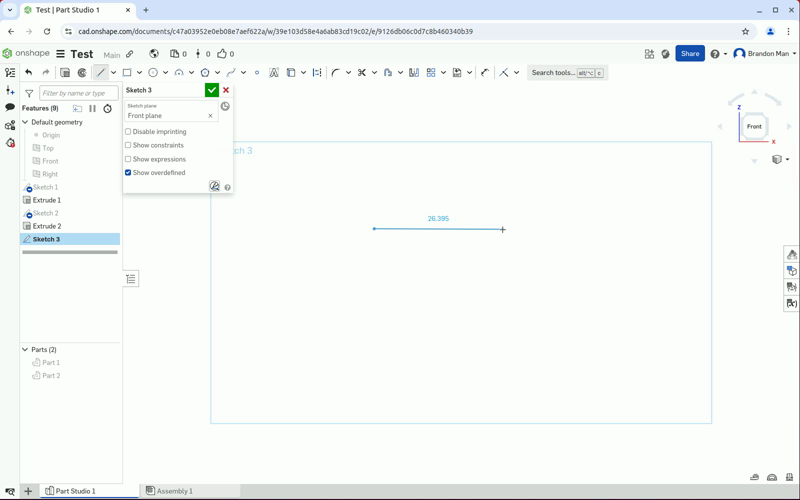
click(502, 229)
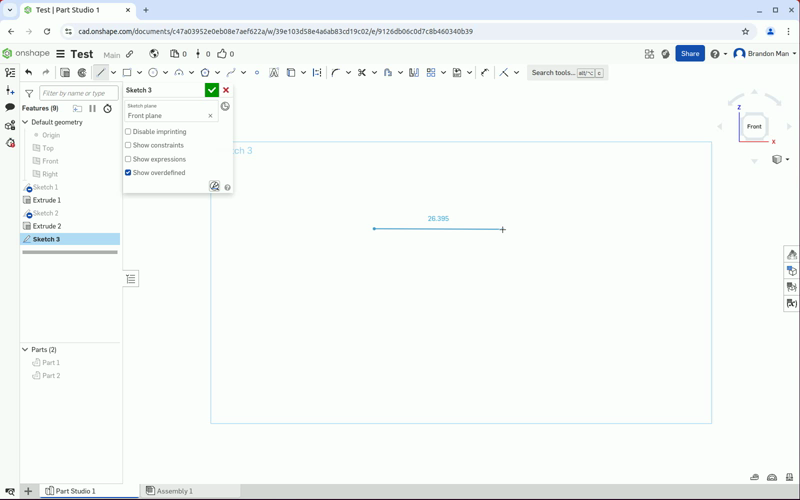
key_up(shift)
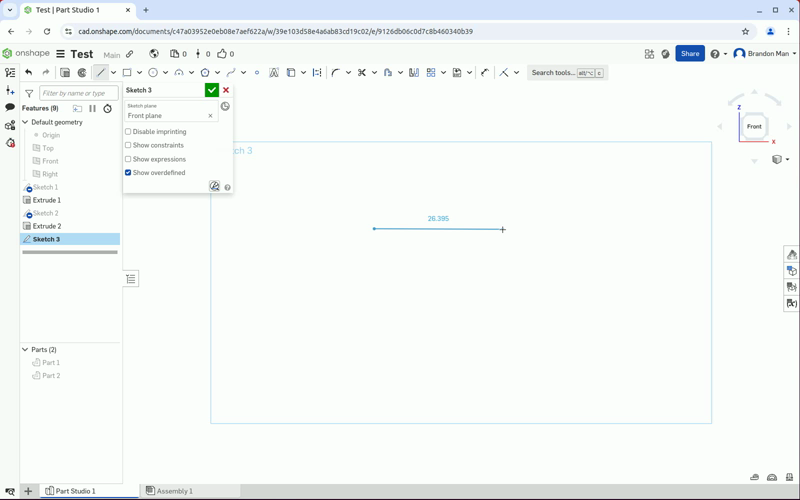
key_down(shift)
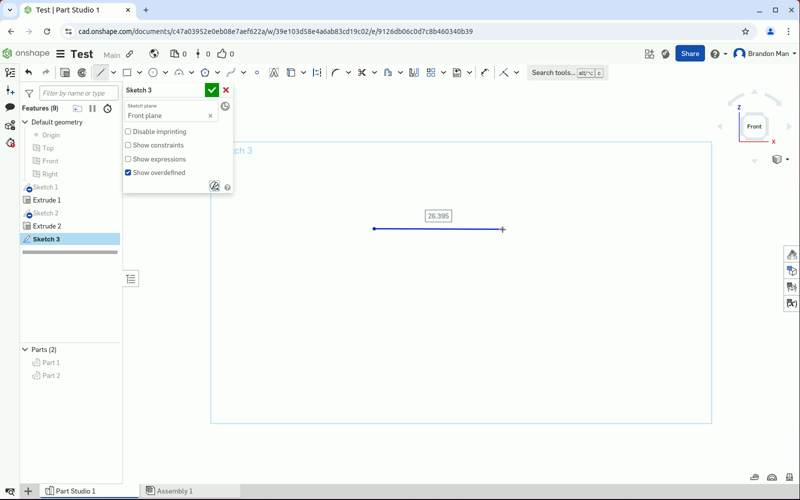
mouse_move(374, 203)
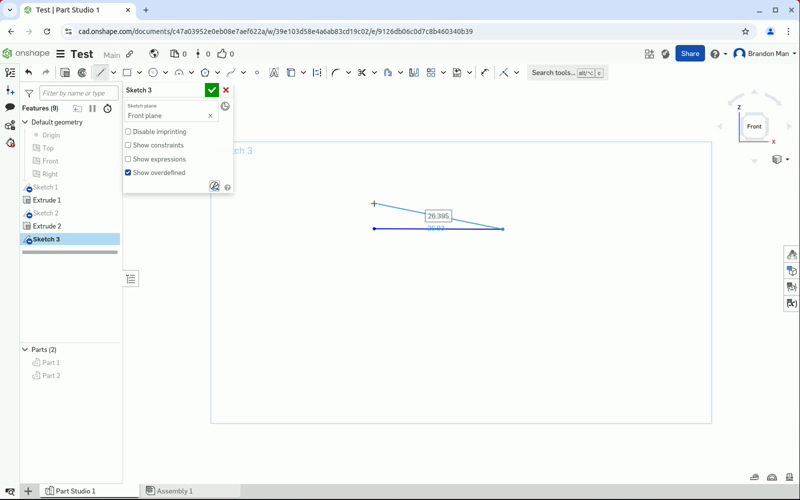
click(374, 203)
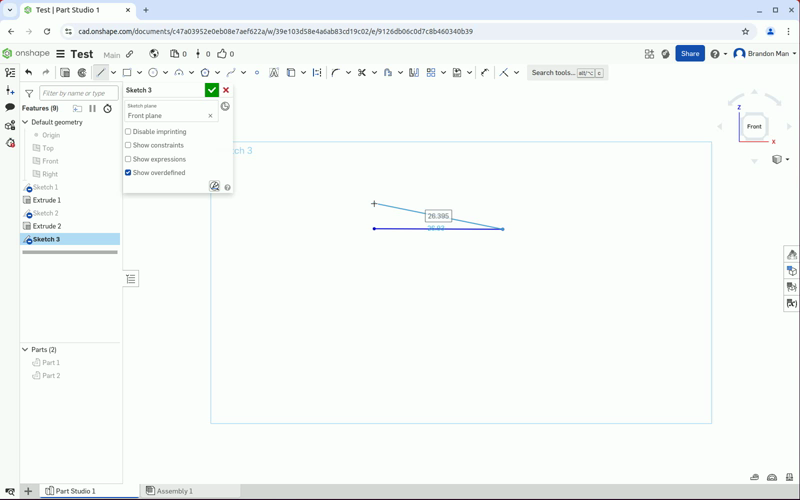
key_up(shift)
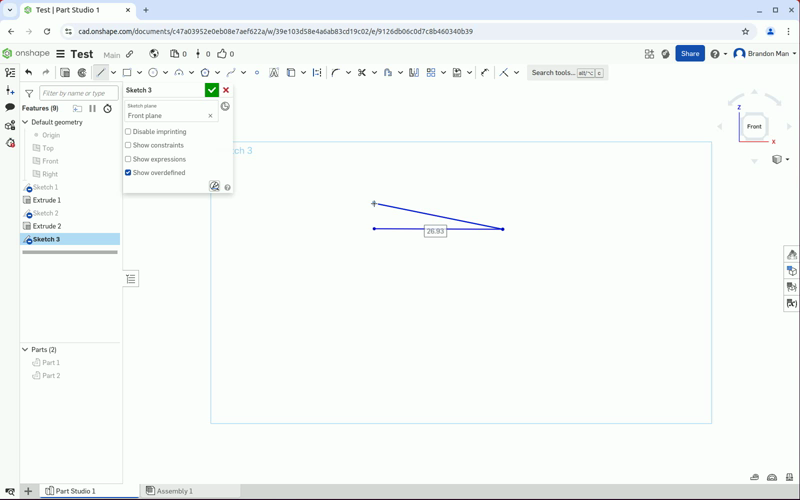
mouse_move(404, 203)
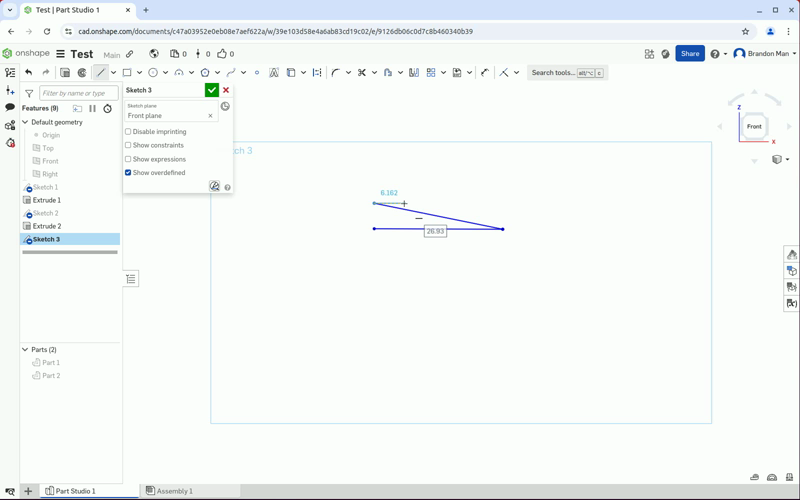
key_down(shift)
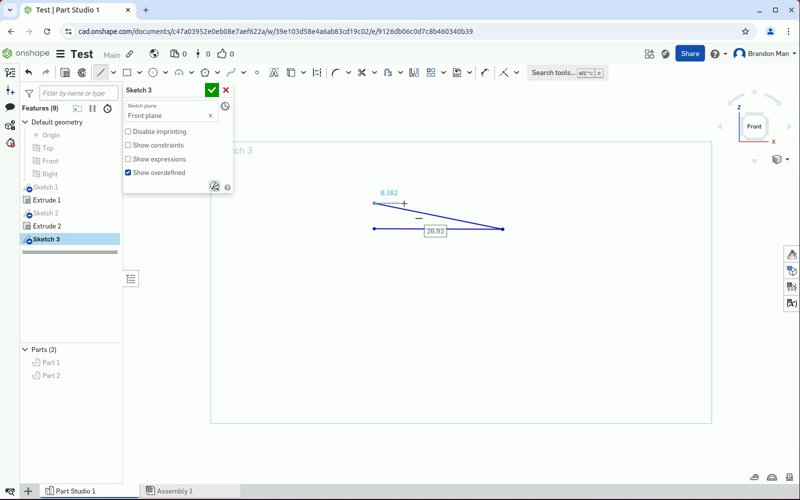
mouse_move(374, 228)
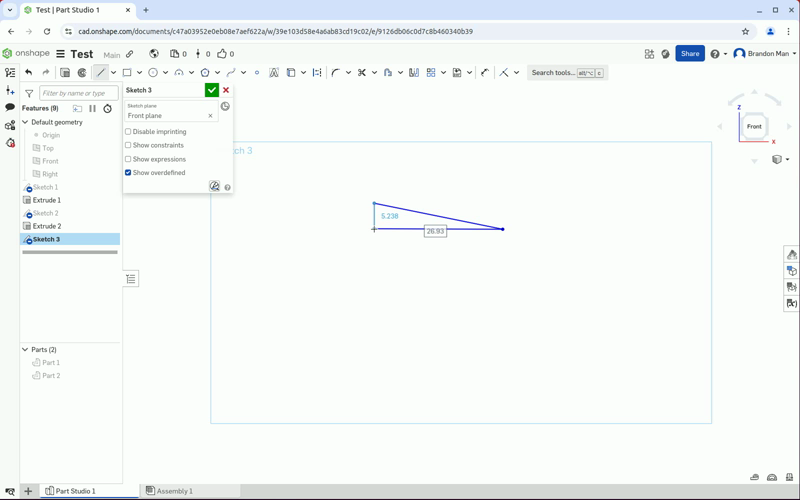
key_up(shift)
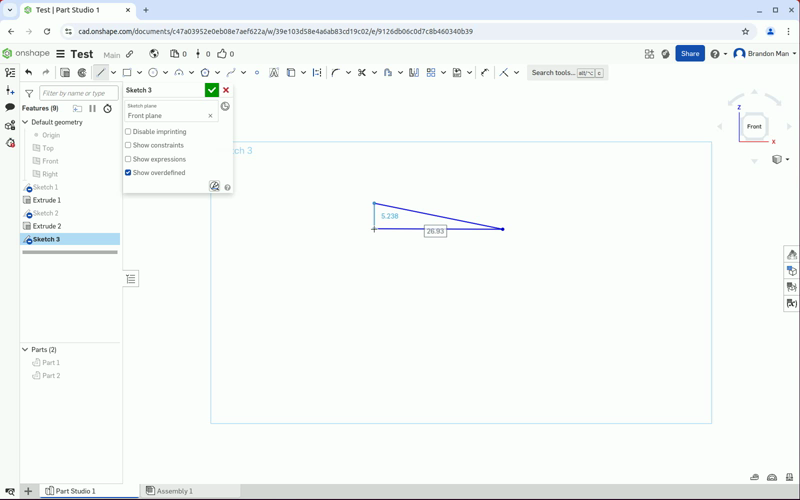
click(374, 228)
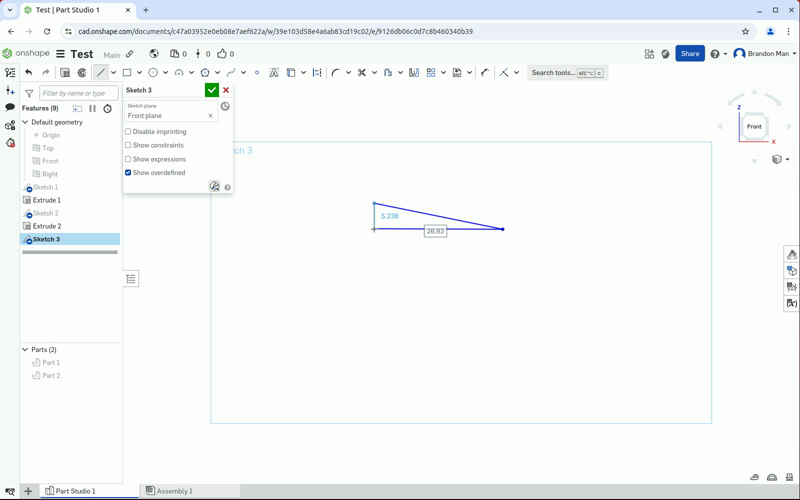
key(esc)
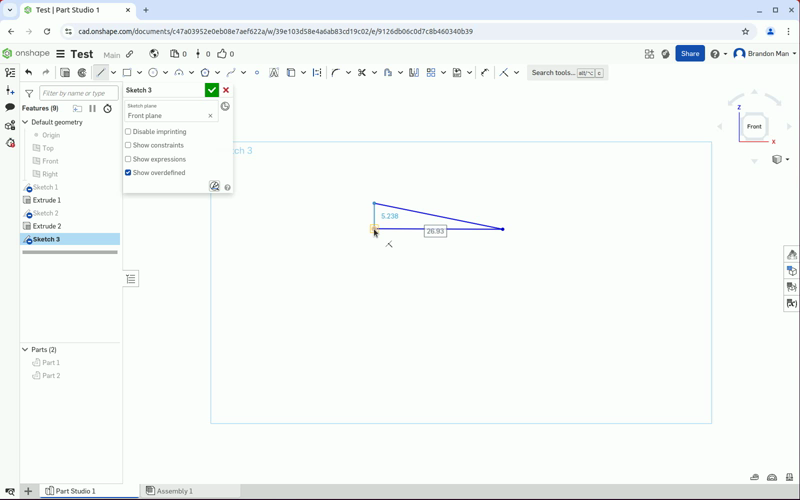
mouse_move(462, 226)
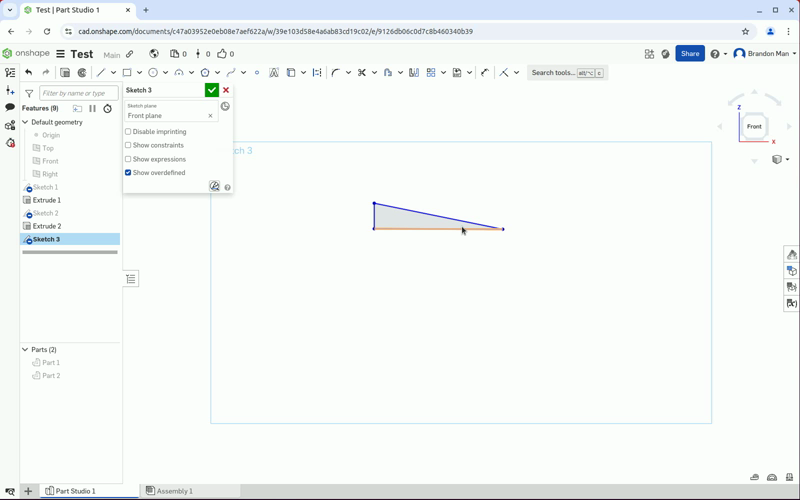
scroll(6)
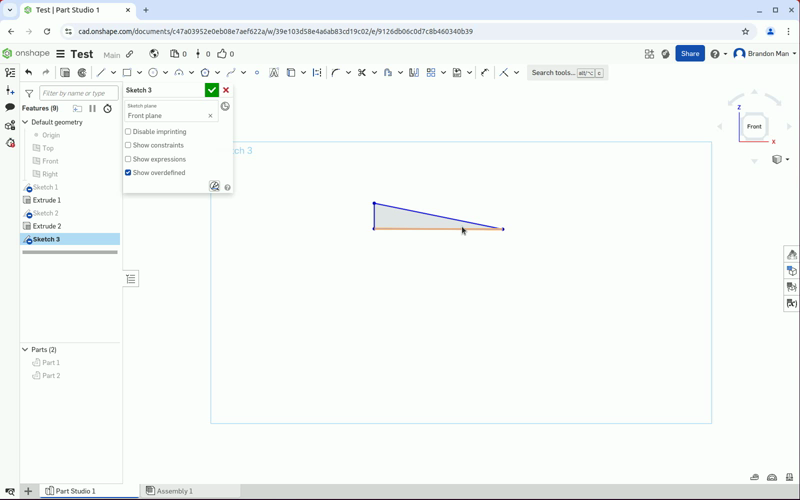
scroll(6)
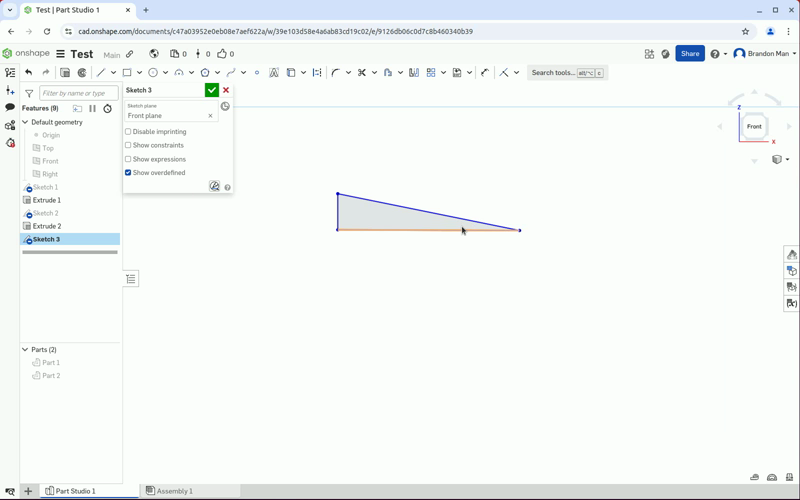
scroll(6)
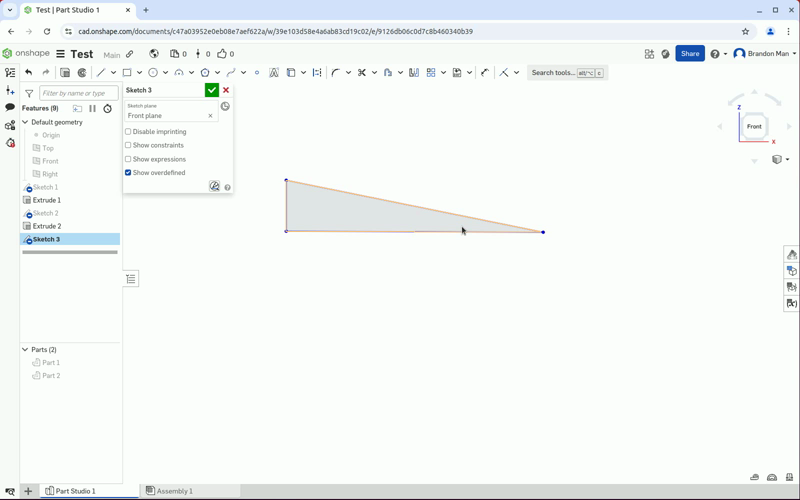
scroll(6)
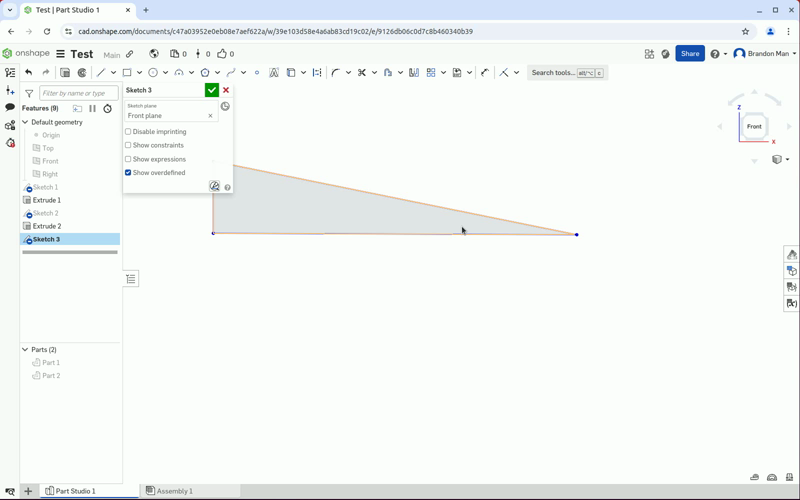
scroll(6)
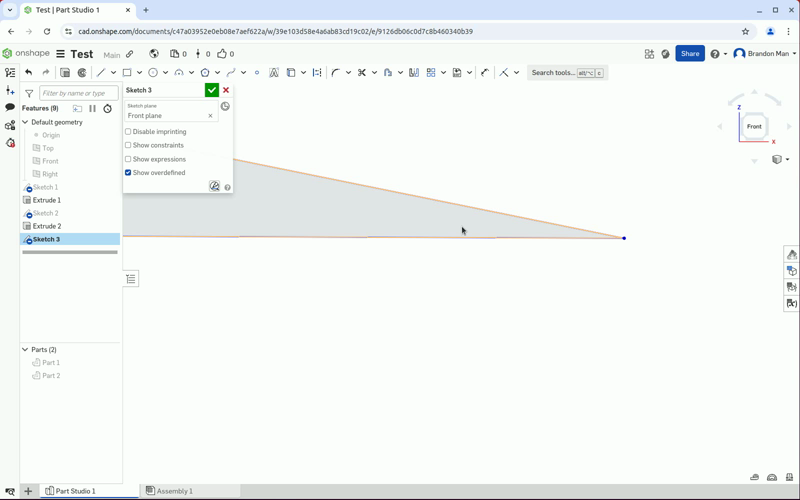
scroll(6)
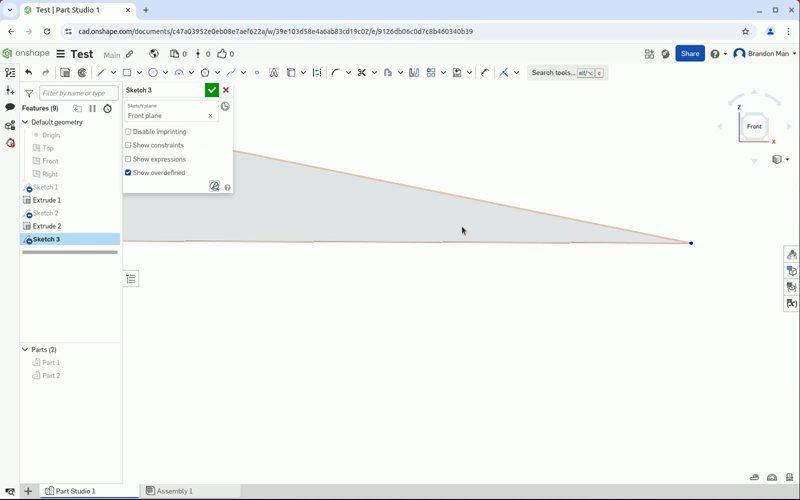
scroll(6)
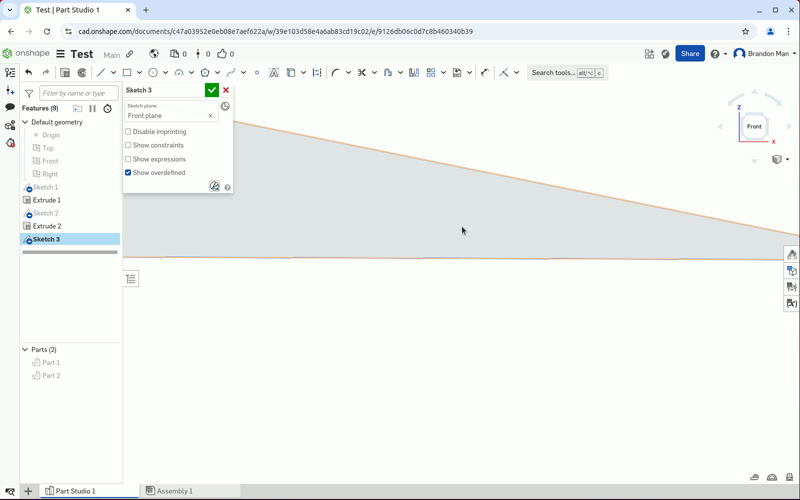
click(462, 226)
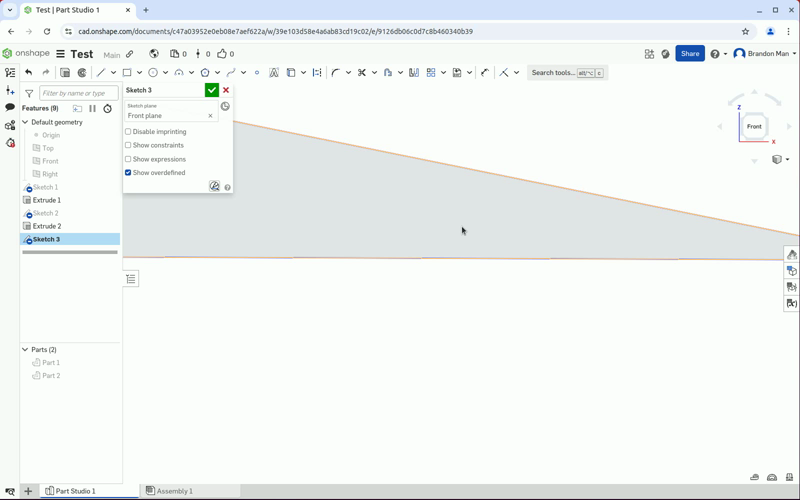
scroll(-6)
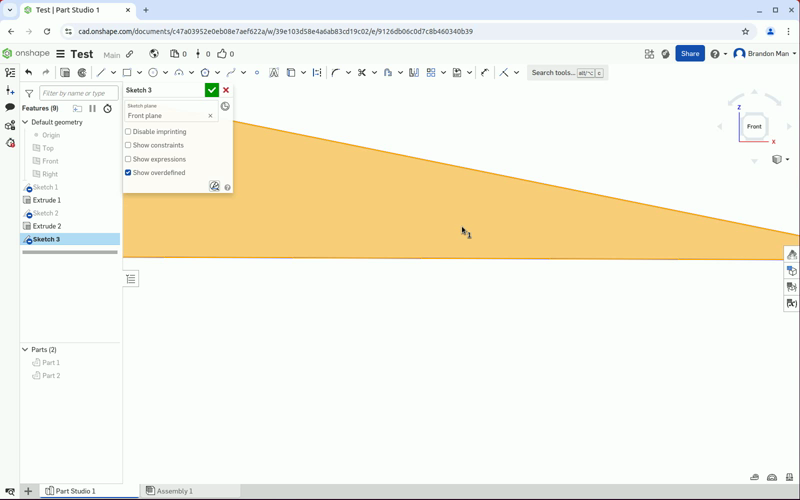
scroll(-6)
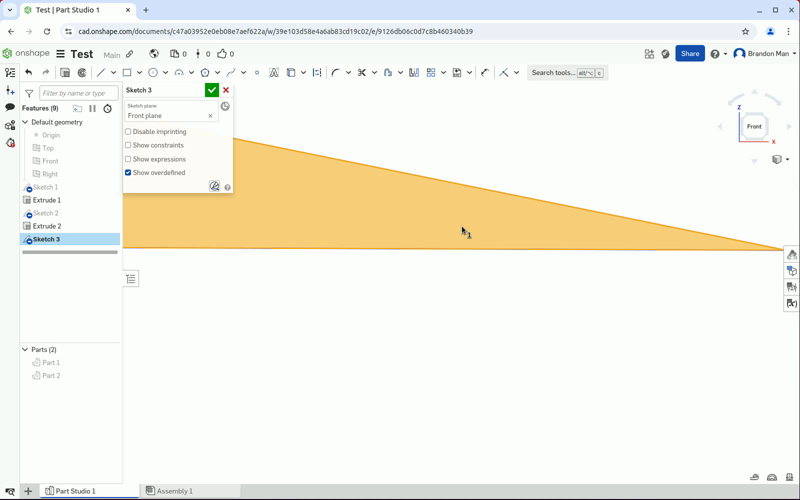
scroll(-6)
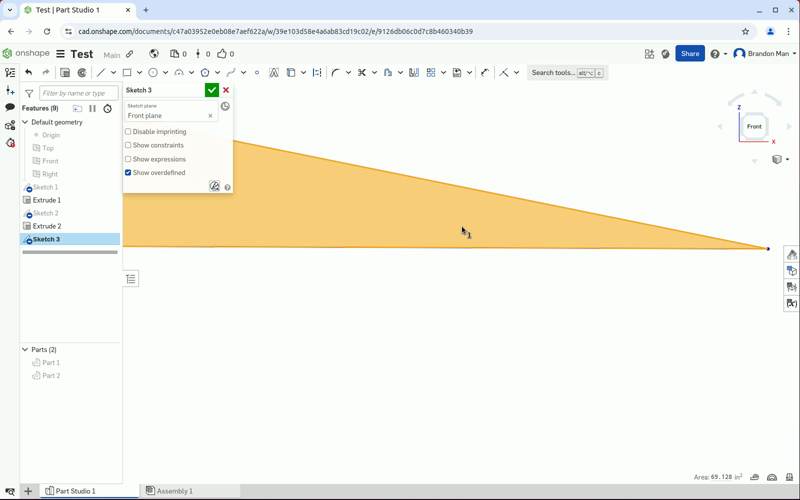
scroll(-6)
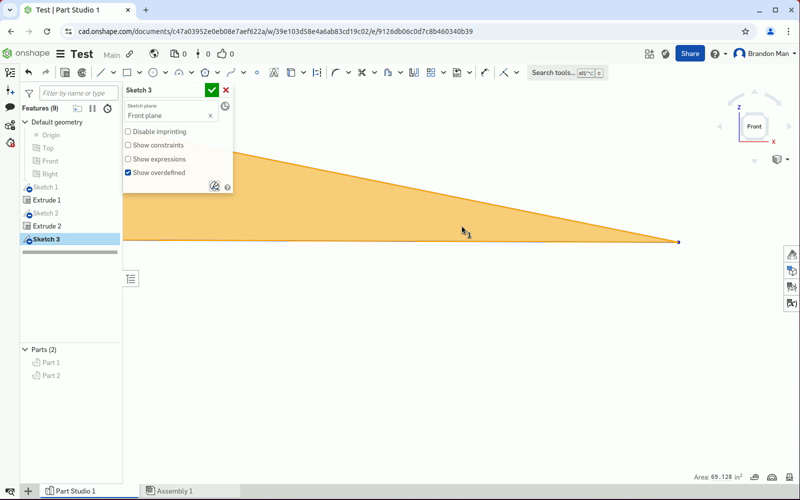
scroll(-6)
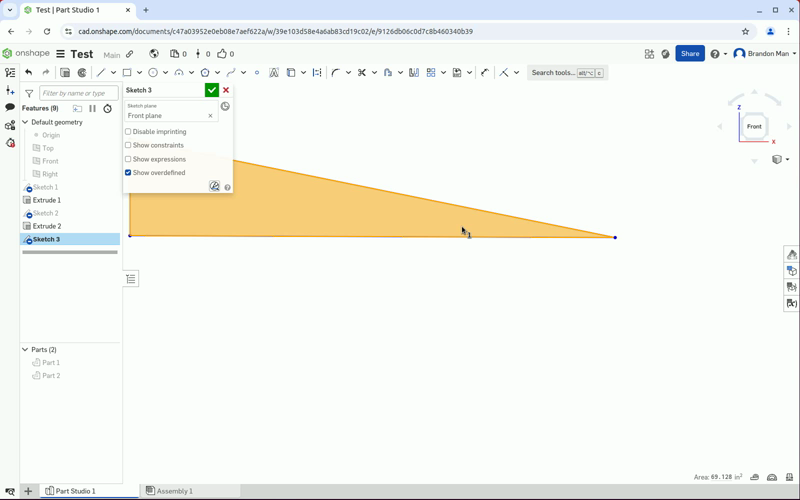
scroll(-6)
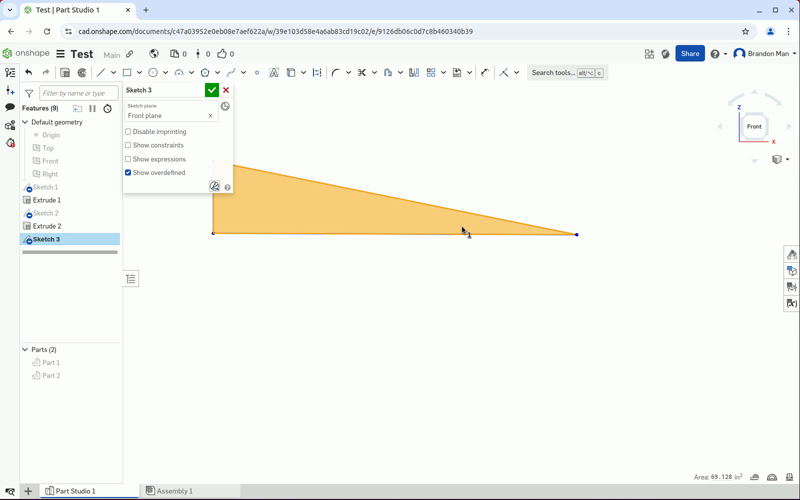
scroll(-6)
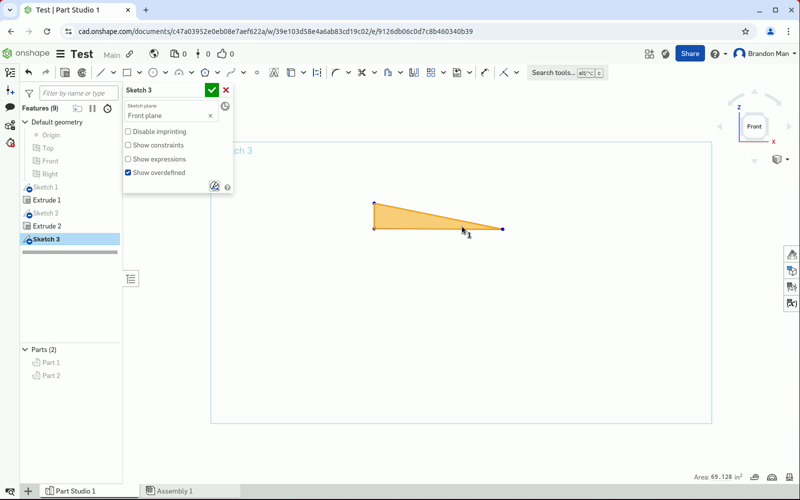
mouse_move(73, 352)
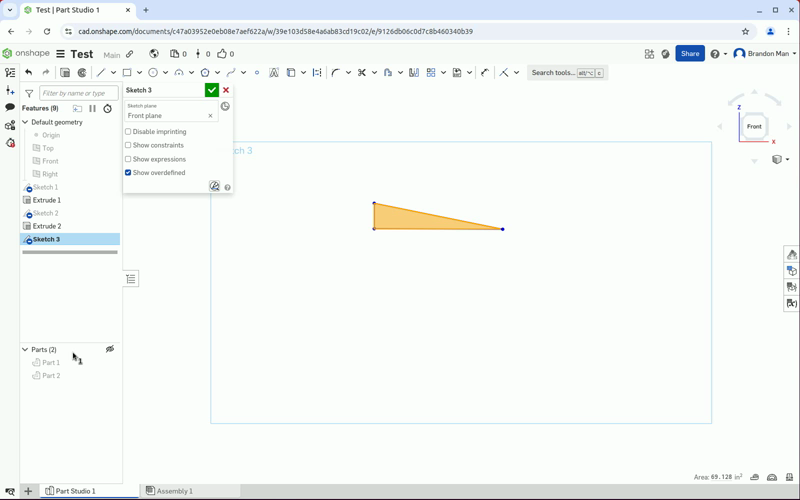
key(shift+y)
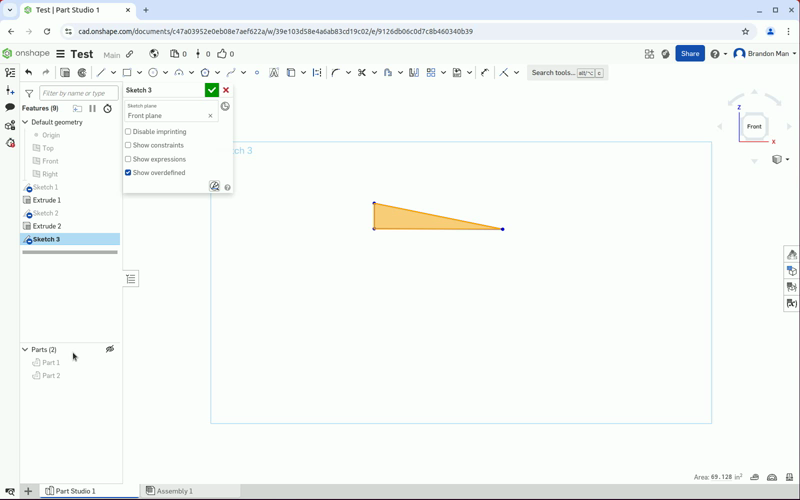
key(shift+e)
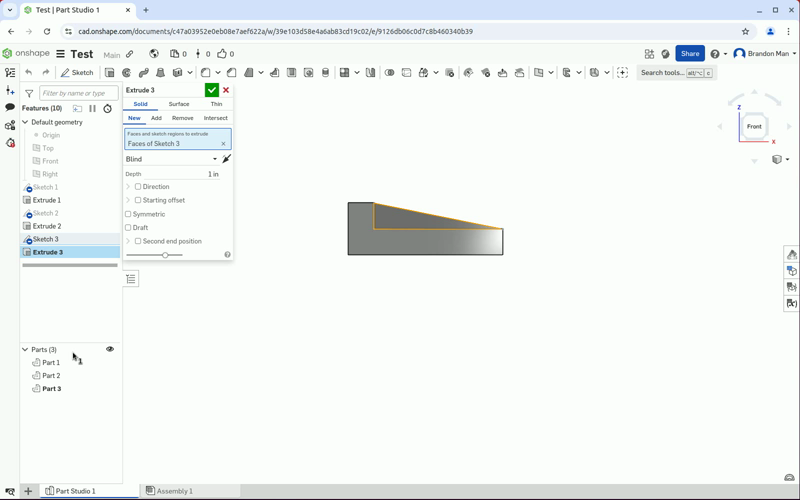
mouse_move(143, 106)
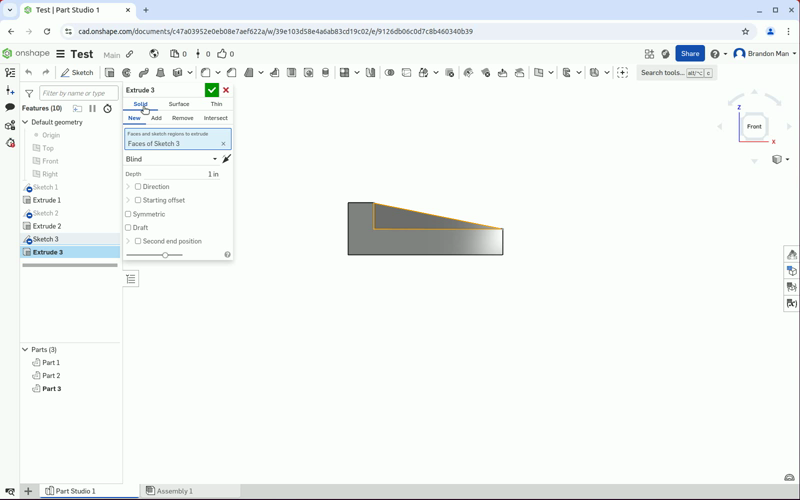
click(143, 106)
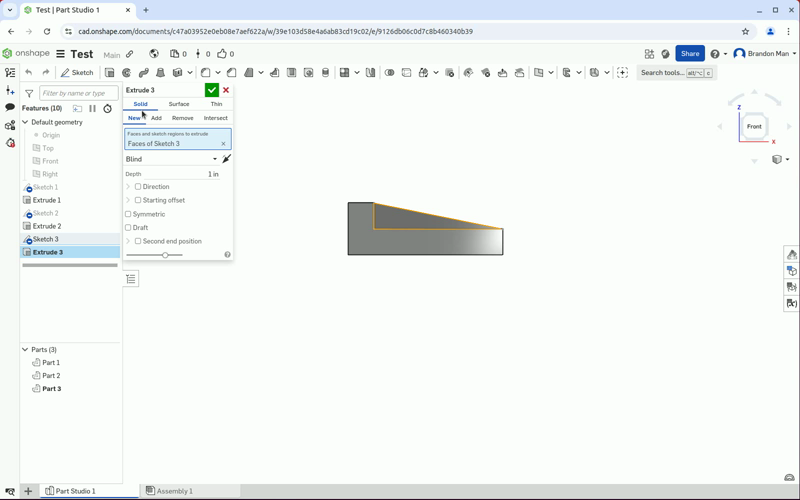
mouse_move(137, 120)
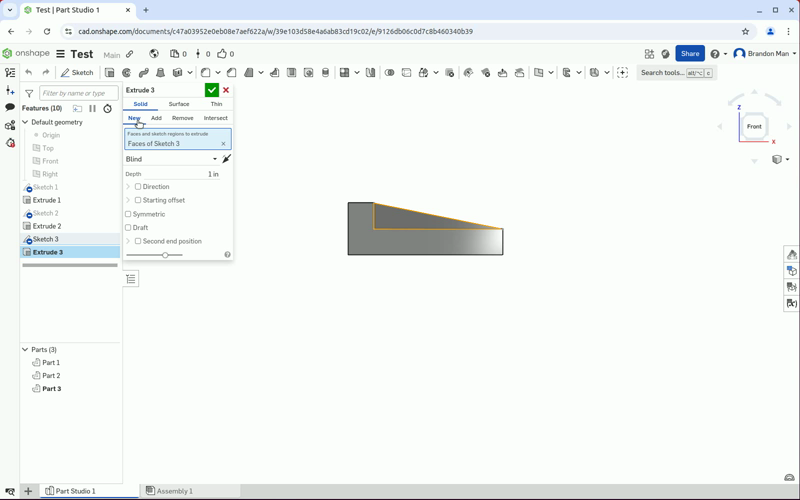
click(137, 120)
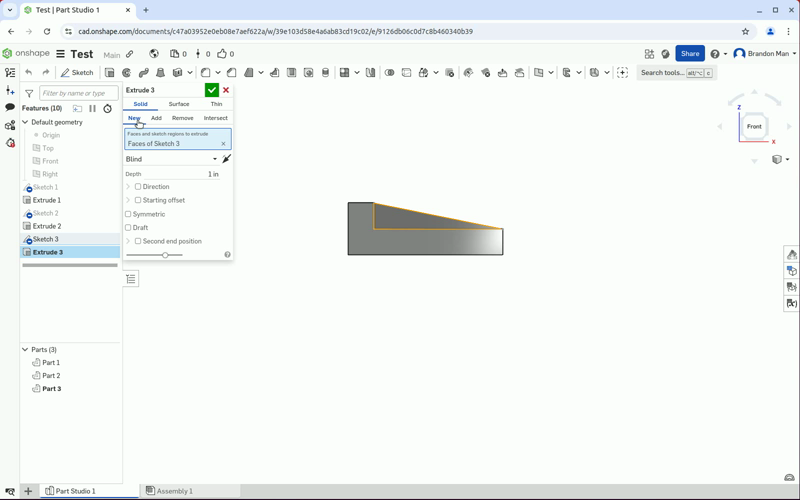
key(tab, 4)
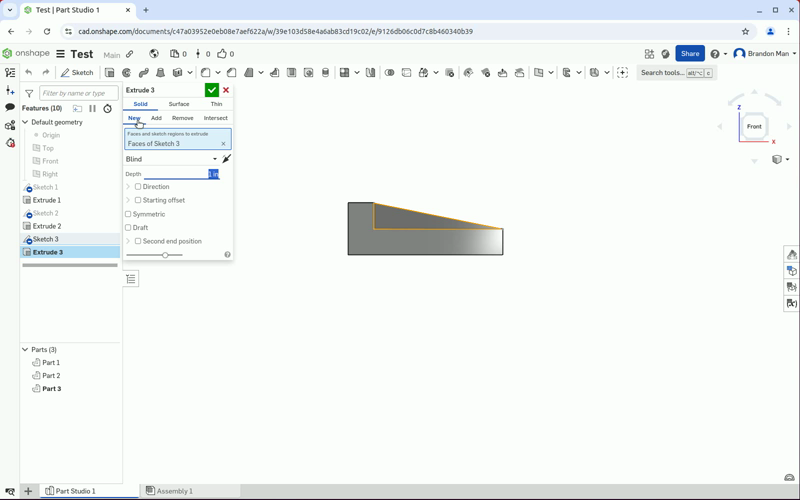
text(-5.296)
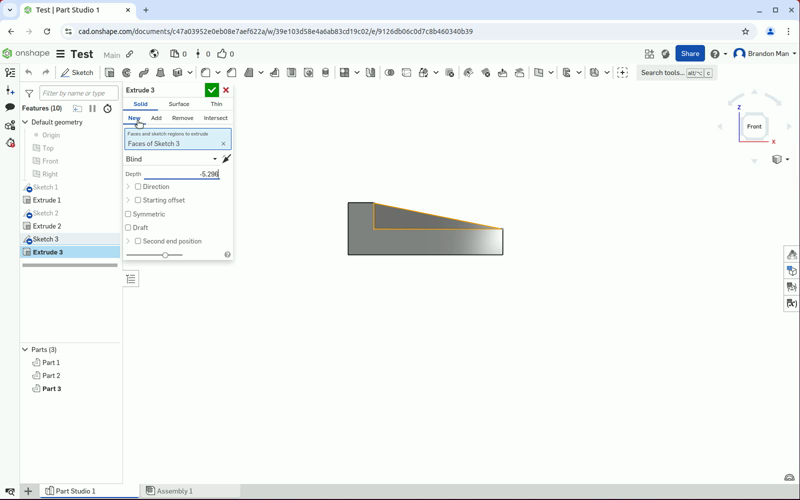
key(enter)
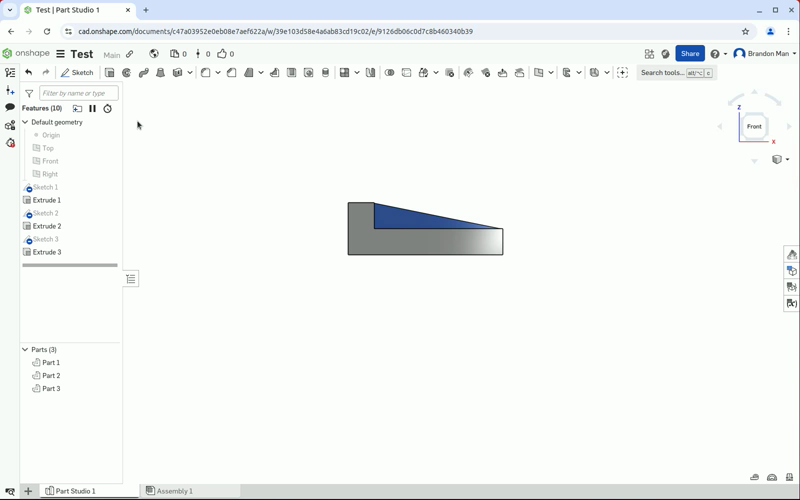
key(shift+h)
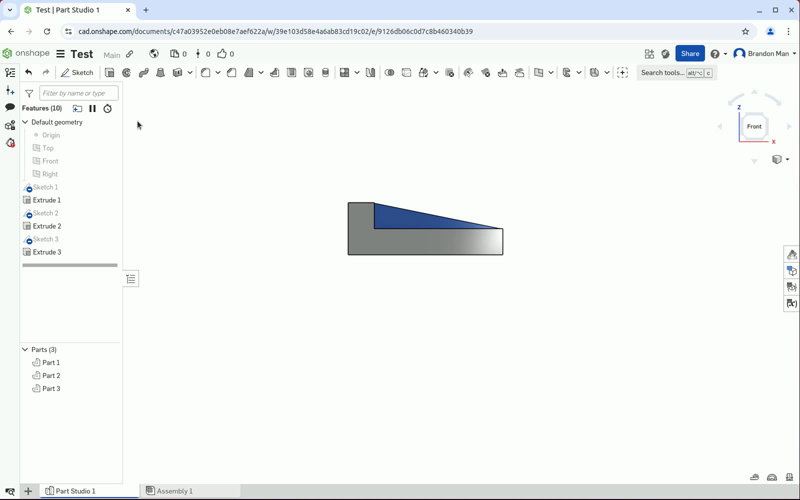
key(shift+h)
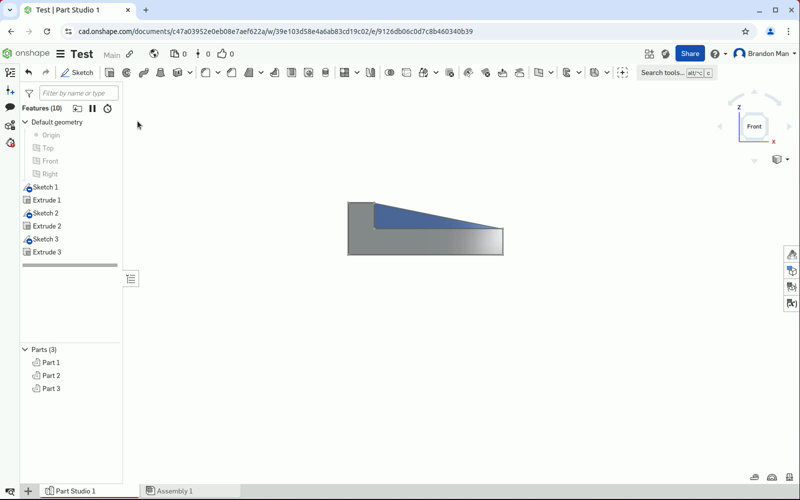
key(shift+7)
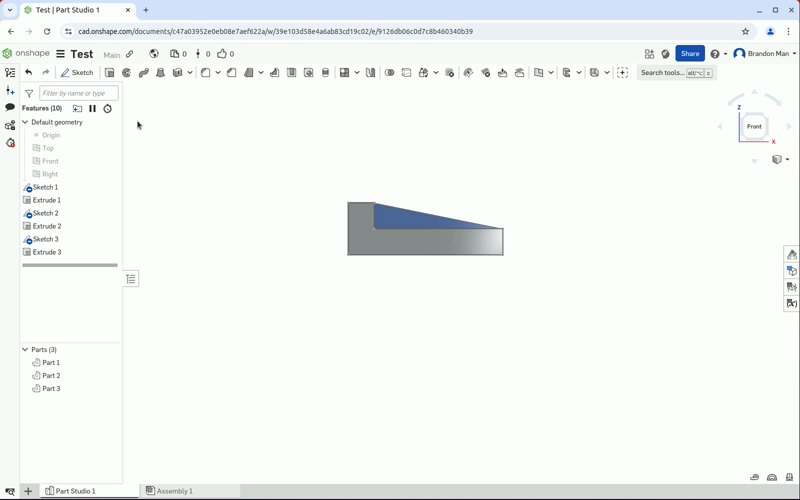
key(left, 2)
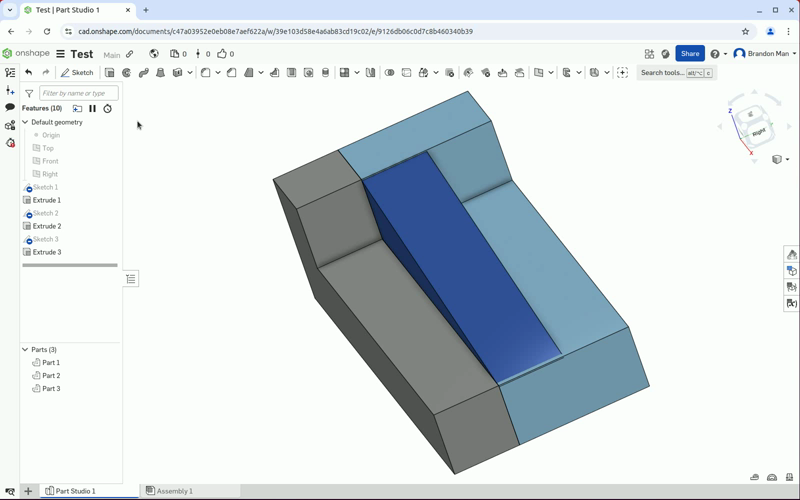
key(down, 2)
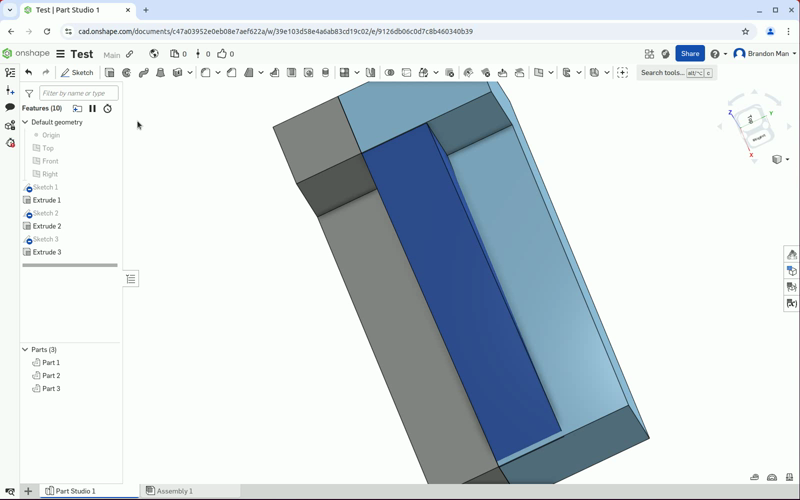
key(up, 2)
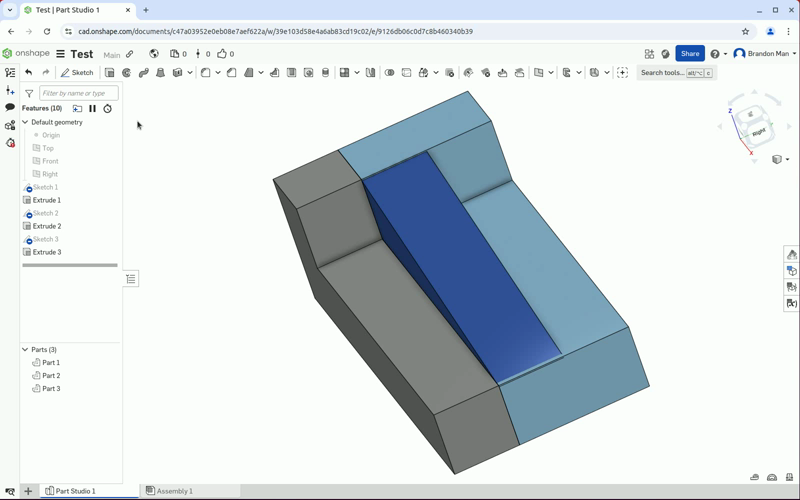
key(right, 2)
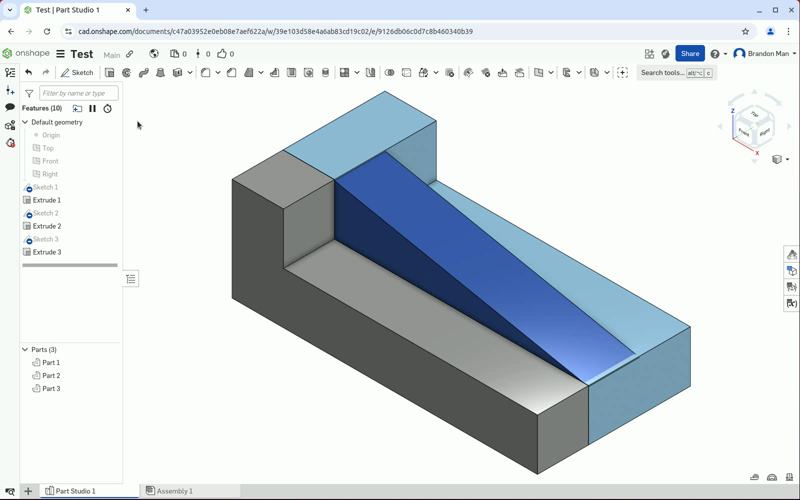
mouse_move(73, 189)
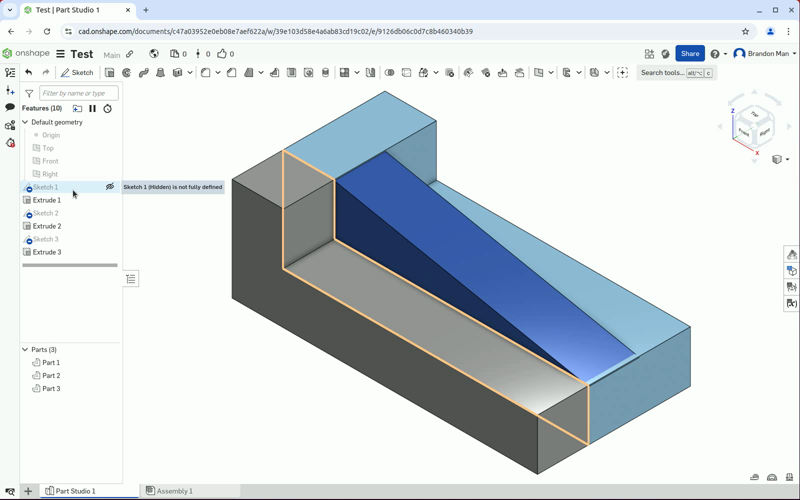
click(73, 189)